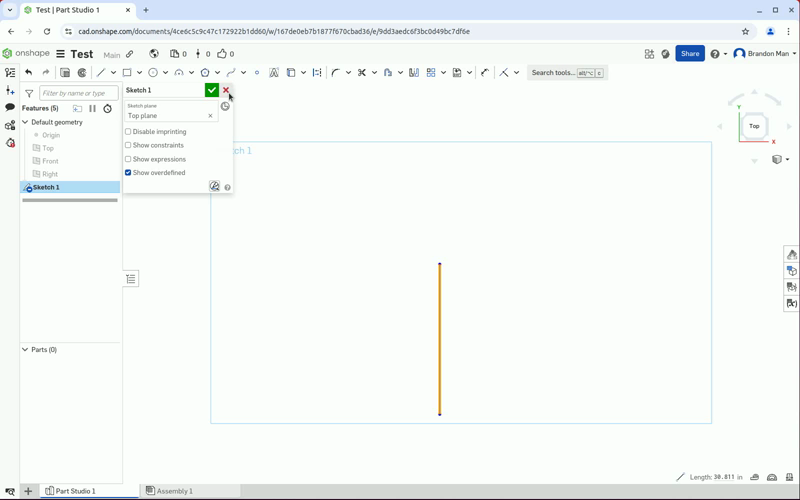
key(shift+h)
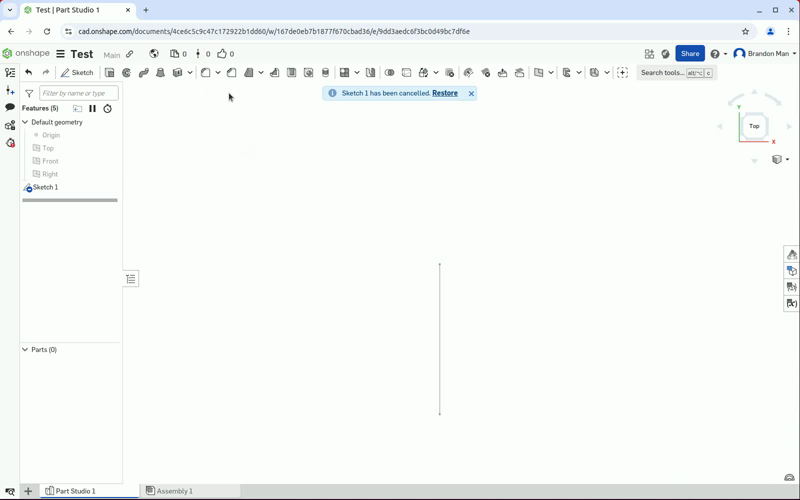
key(shift+s)
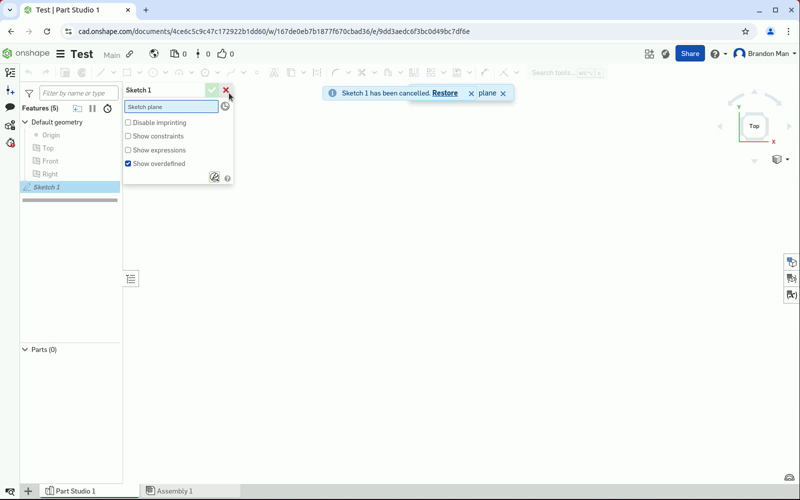
mouse_move(73, 150)
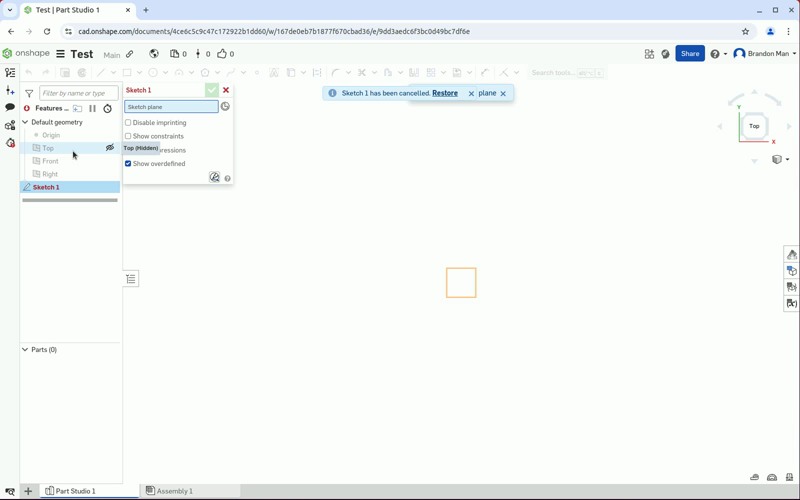
click(73, 150)
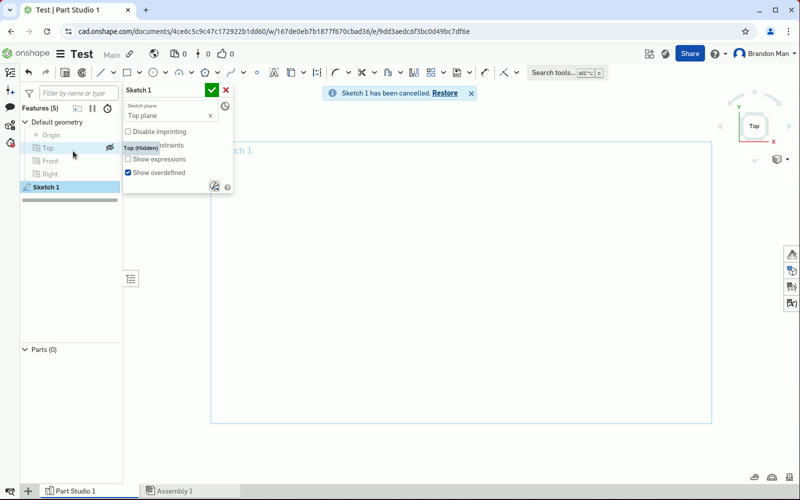
mouse_move(73, 352)
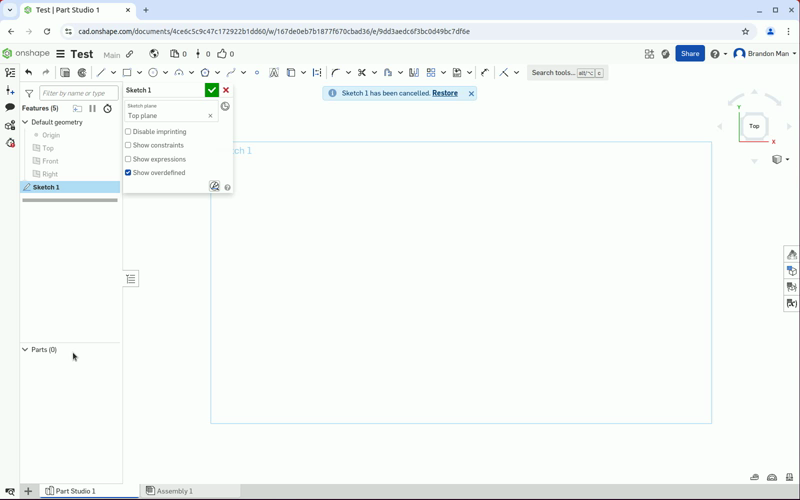
key(y)
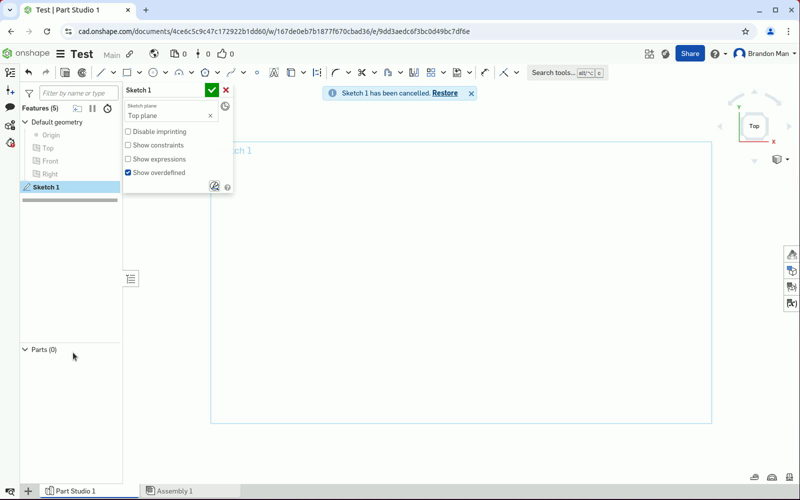
key(l)
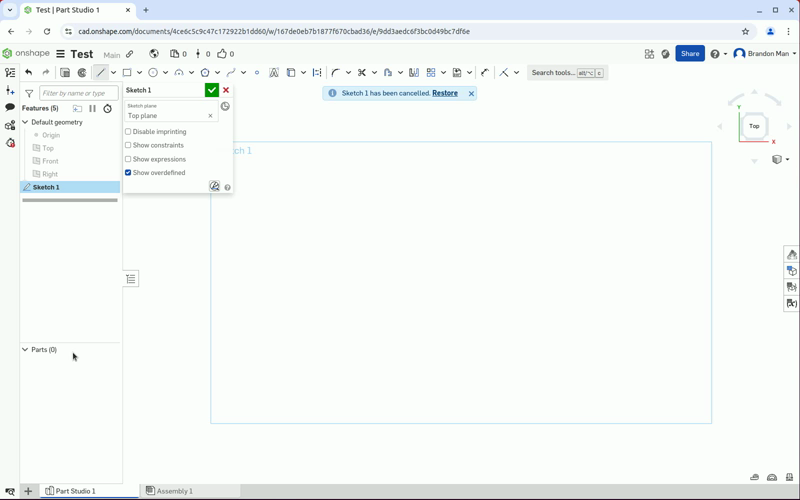
key_down(shift)
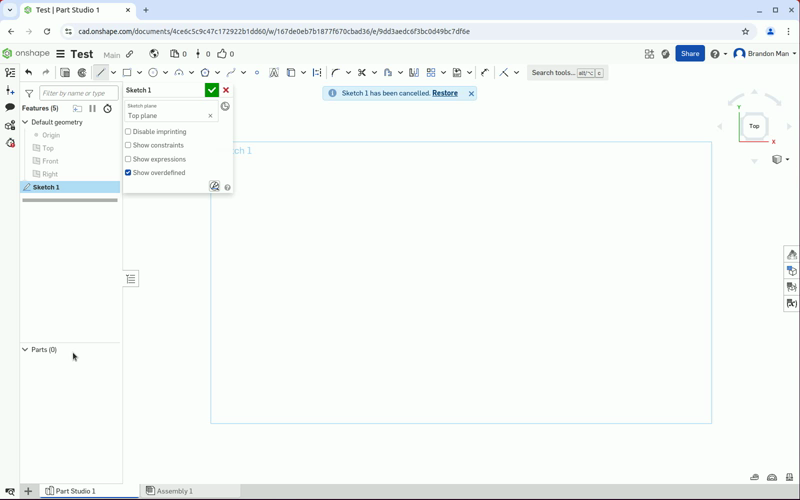
mouse_move(348, 381)
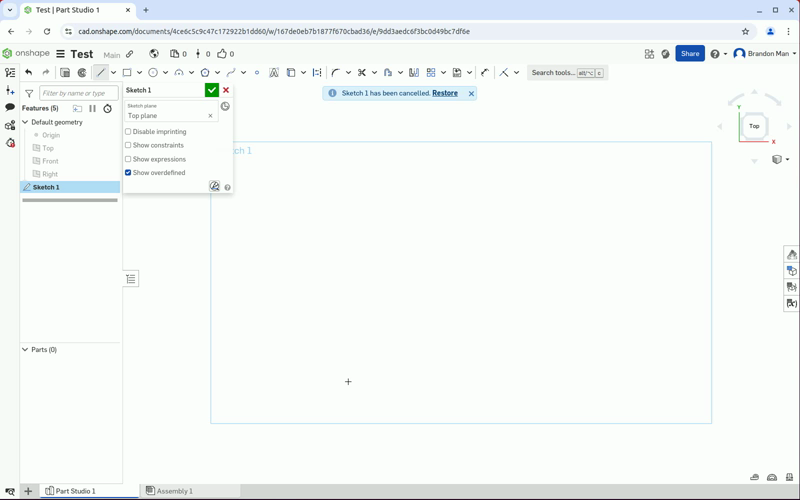
click(348, 381)
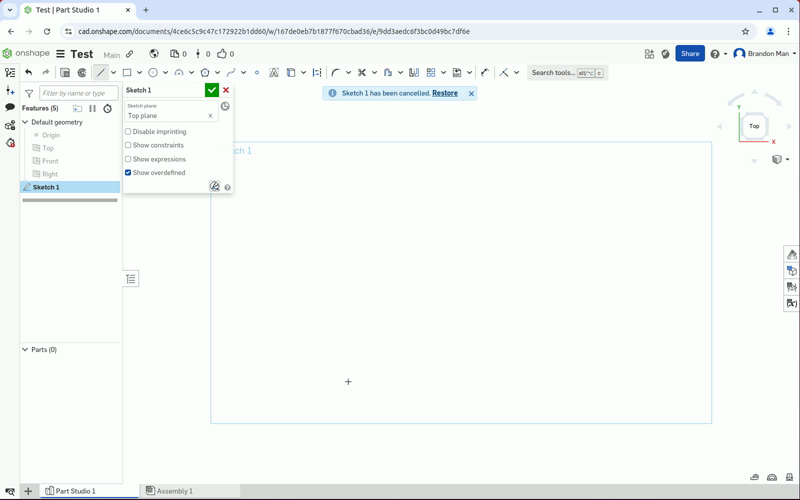
key_up(shift)
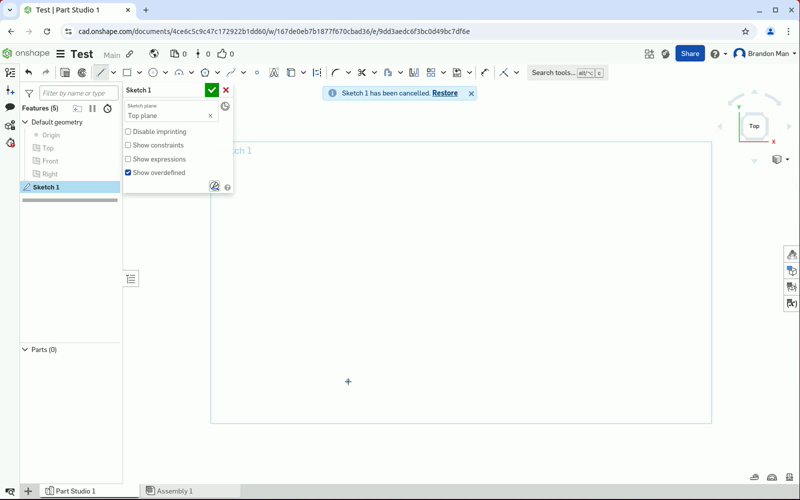
key_down(shift)
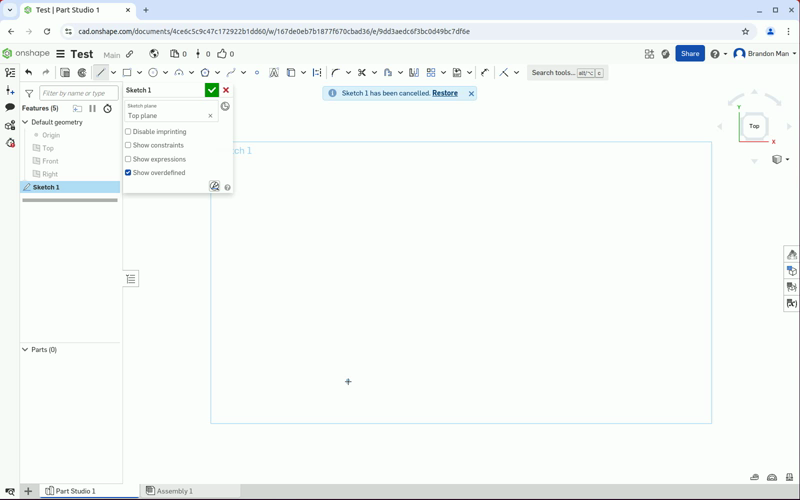
mouse_move(413, 381)
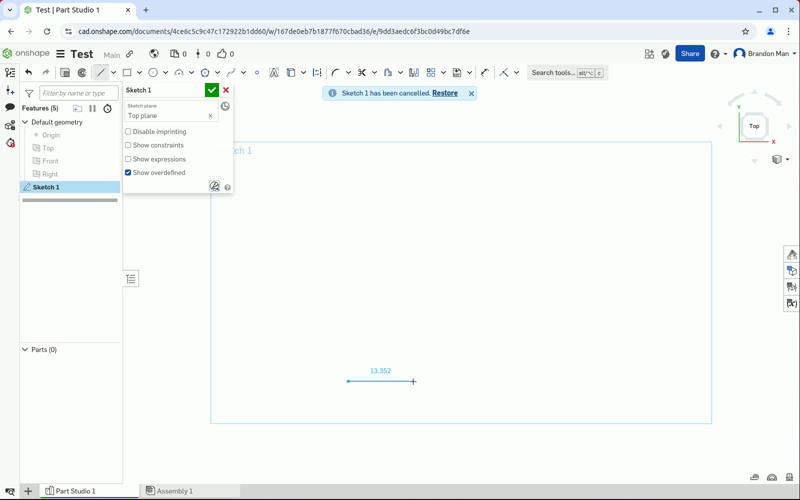
click(413, 381)
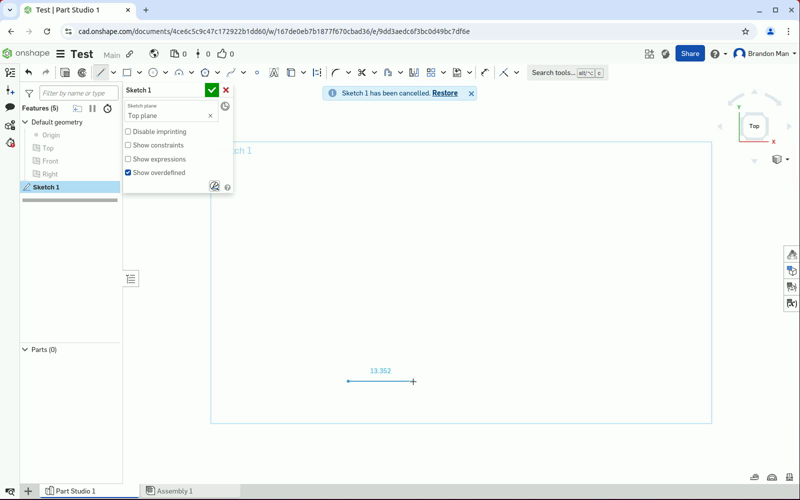
key_up(shift)
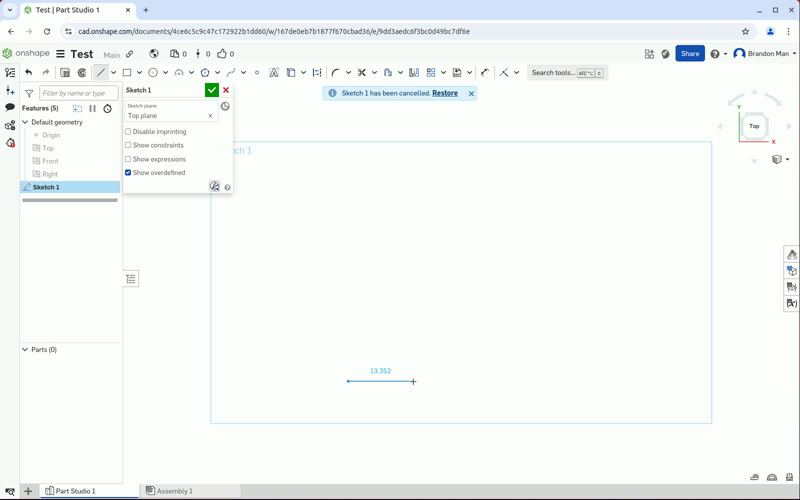
key_down(shift)
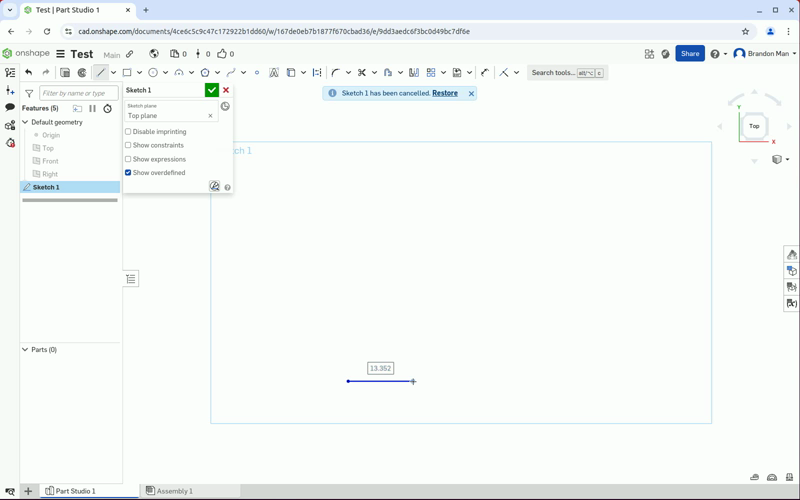
mouse_move(413, 234)
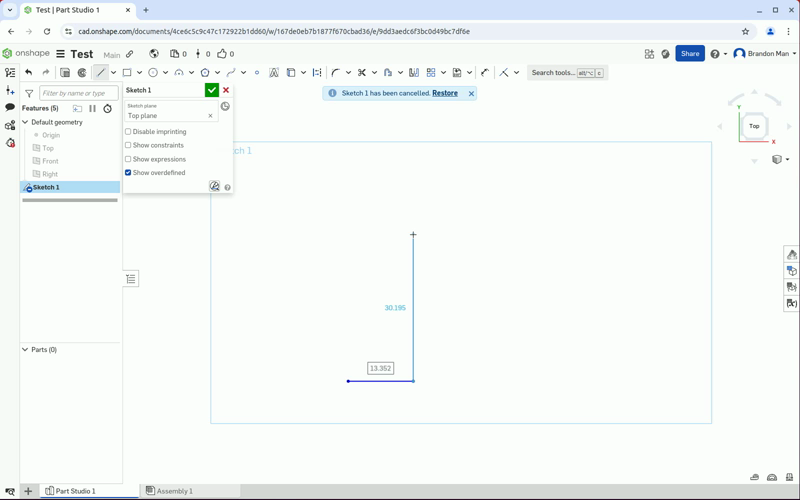
click(413, 234)
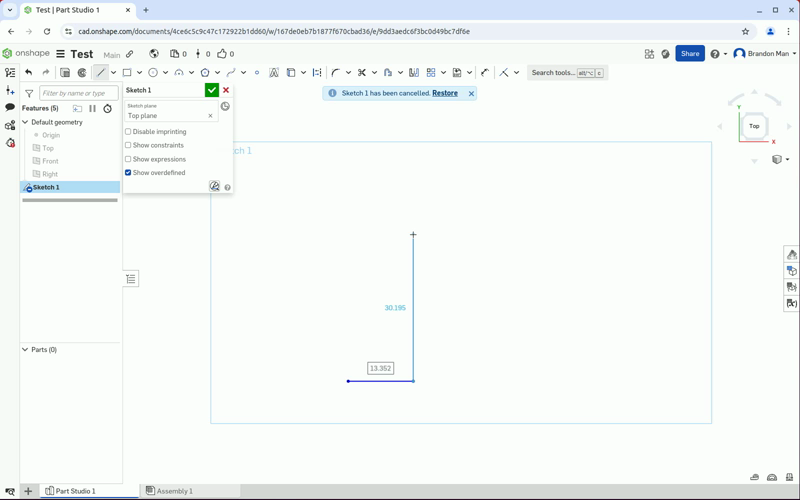
key_up(shift)
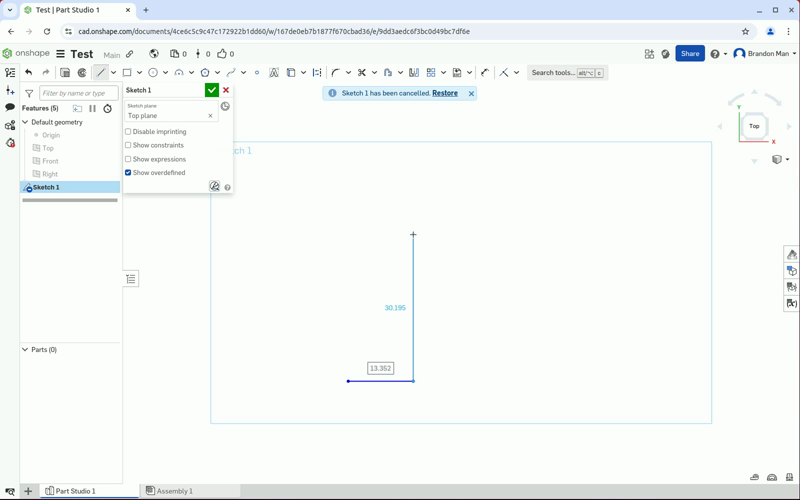
key_down(shift)
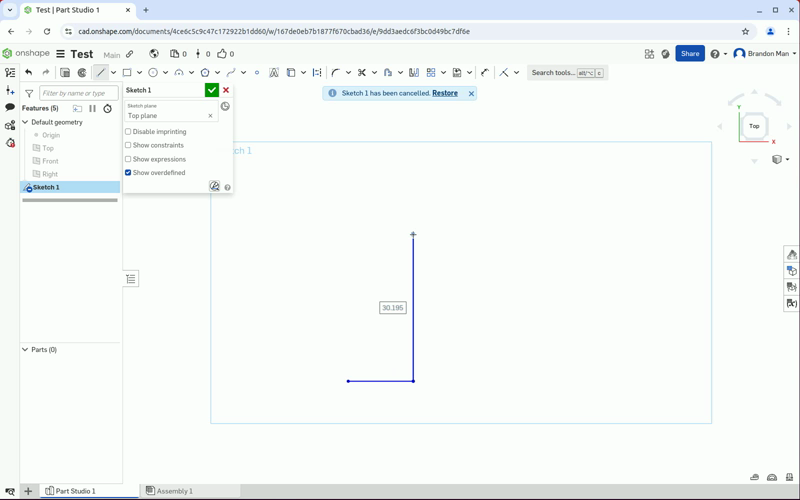
mouse_move(348, 234)
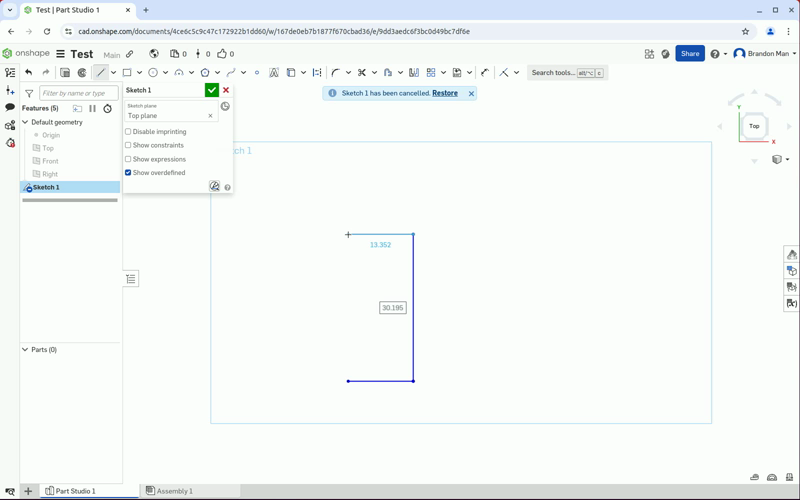
click(348, 234)
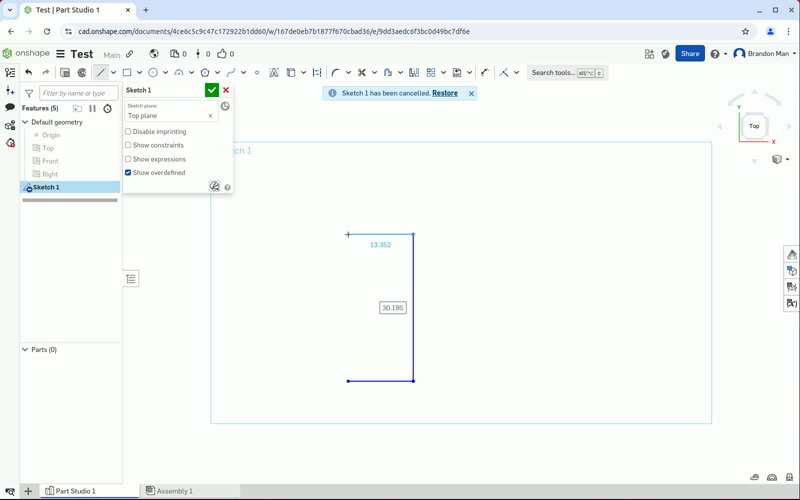
key_up(shift)
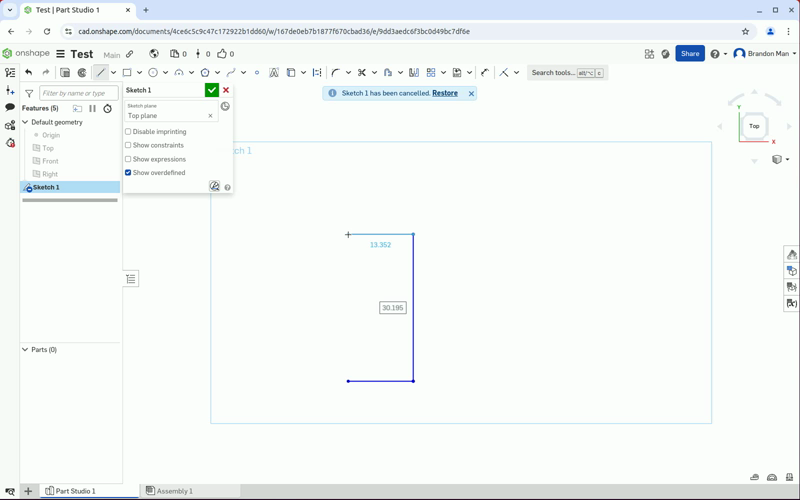
key_down(shift)
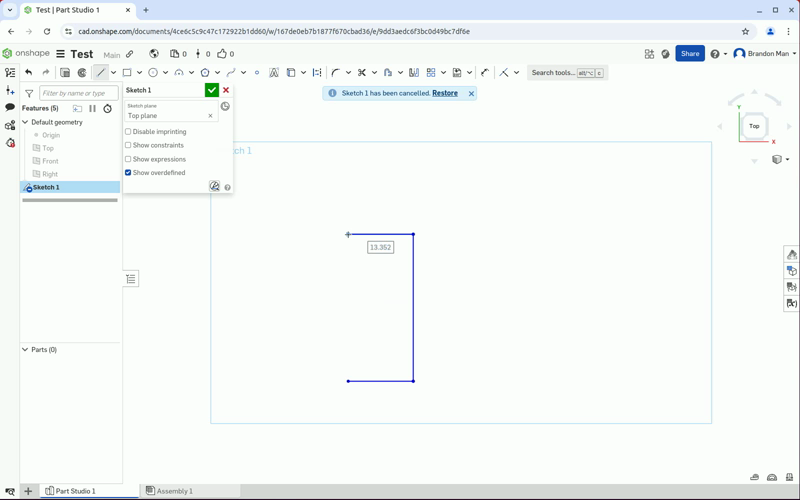
mouse_move(348, 381)
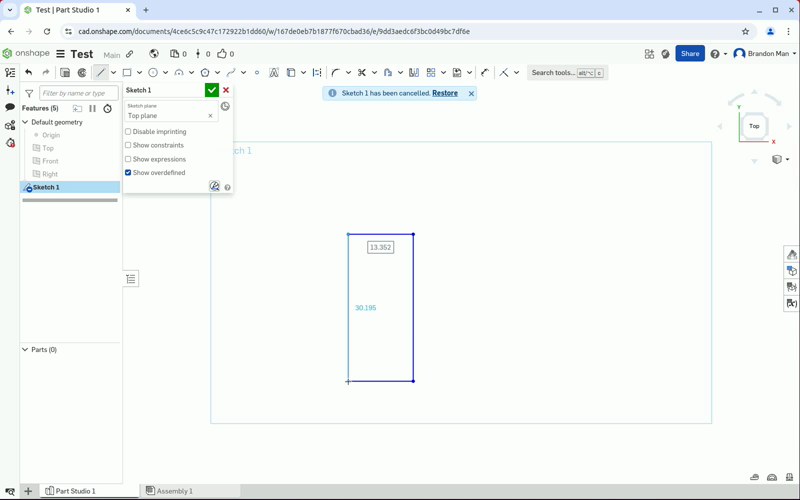
key_up(shift)
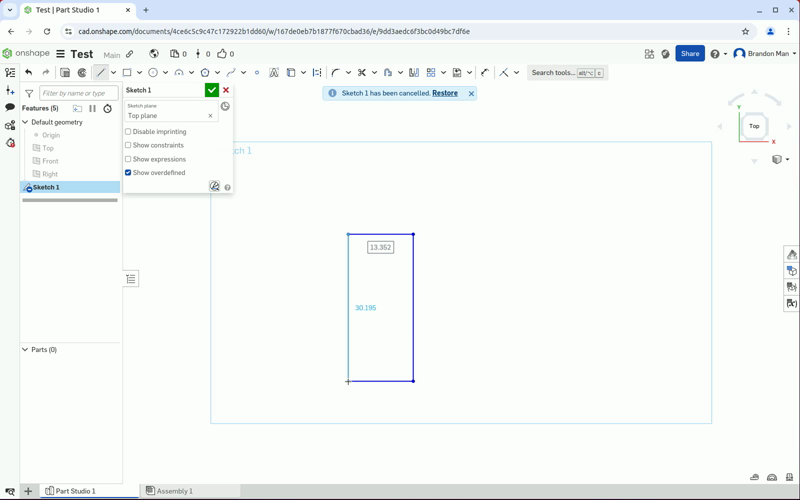
click(348, 381)
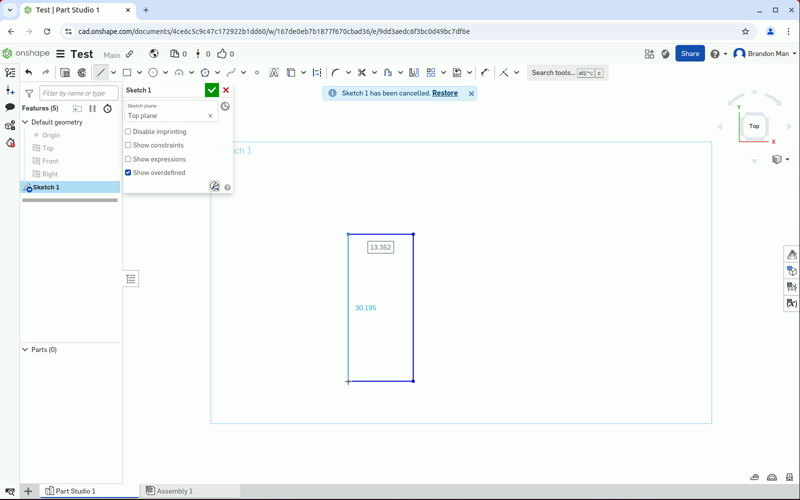
key(esc)
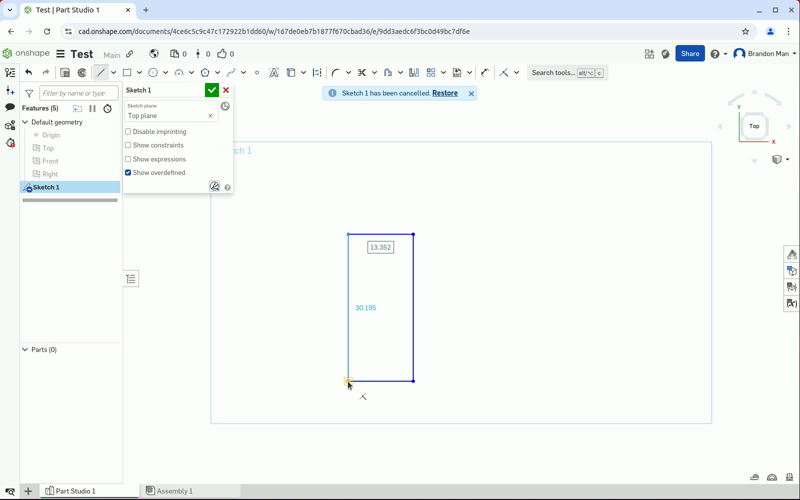
mouse_move(362, 345)
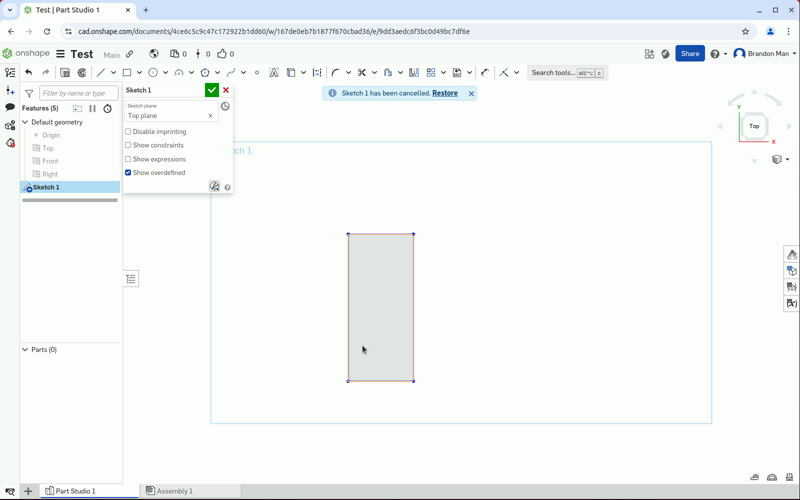
click(362, 345)
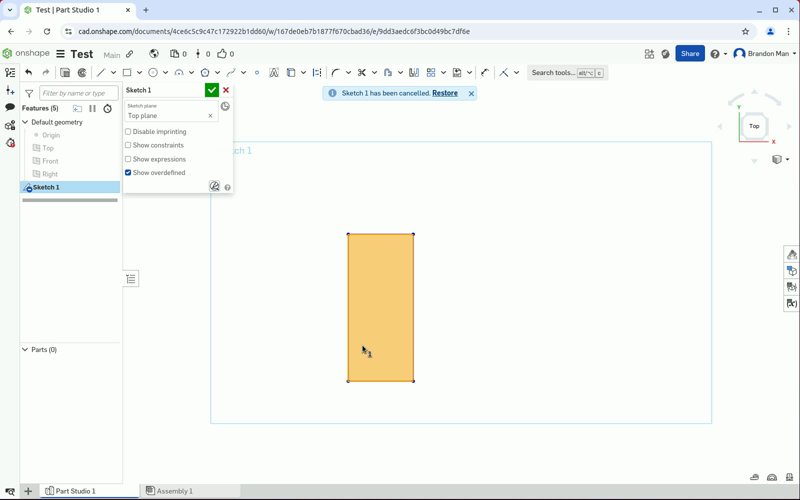
mouse_move(73, 352)
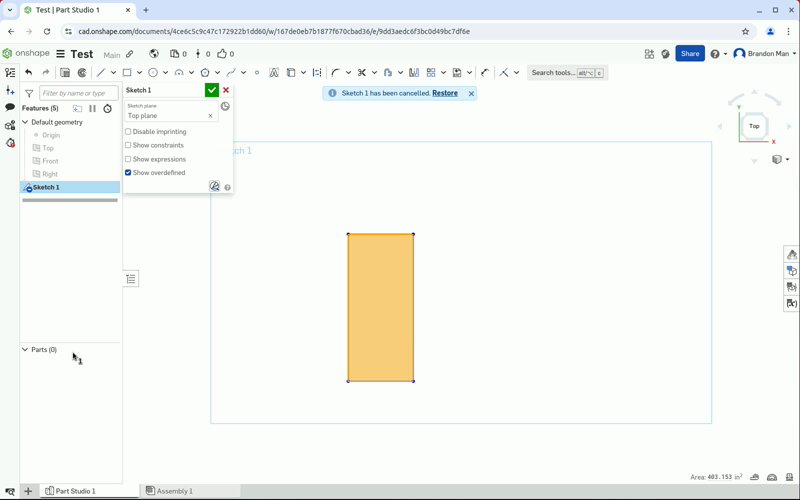
key(shift+y)
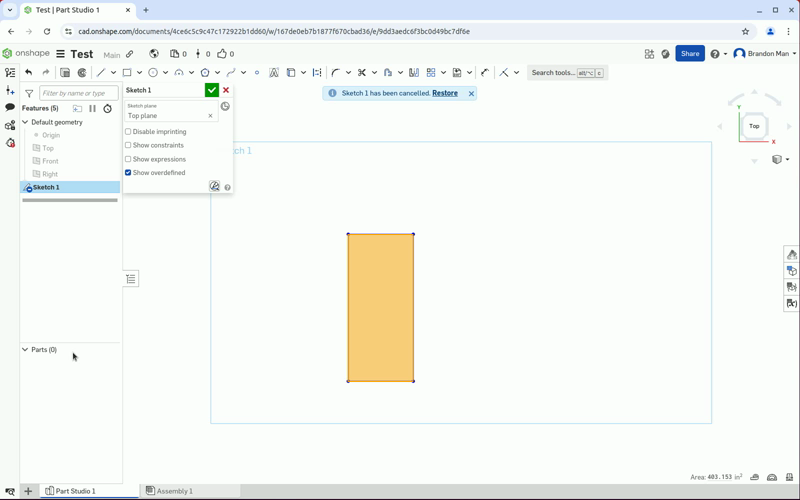
key(shift+e)
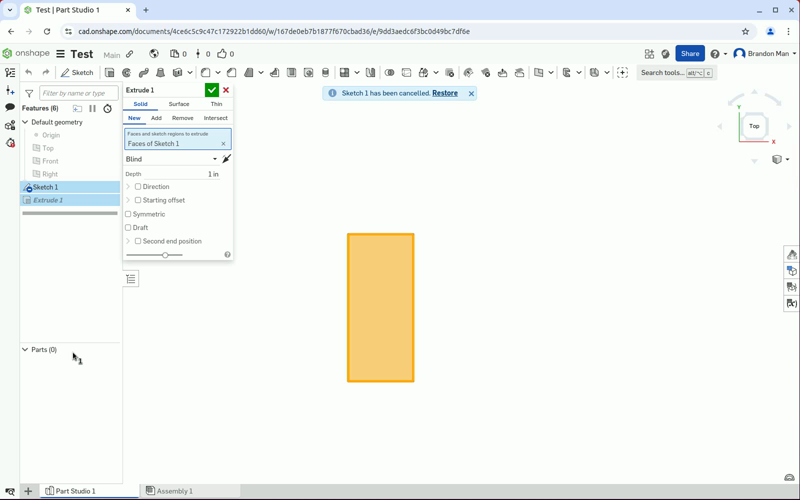
mouse_move(143, 106)
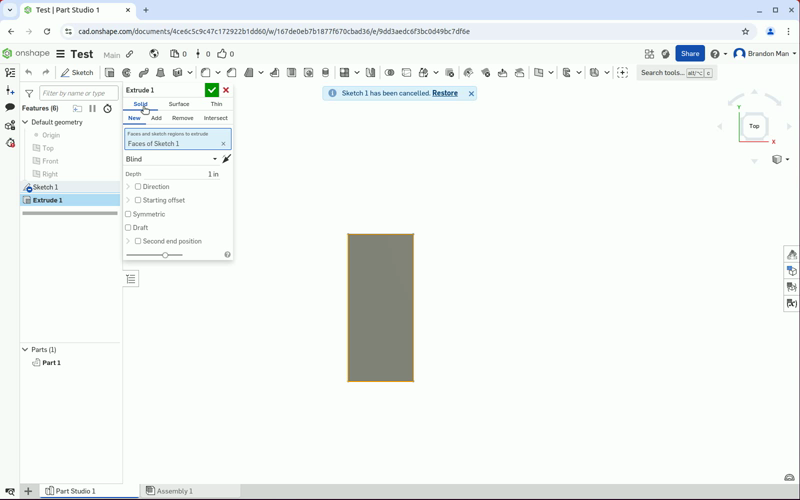
click(143, 106)
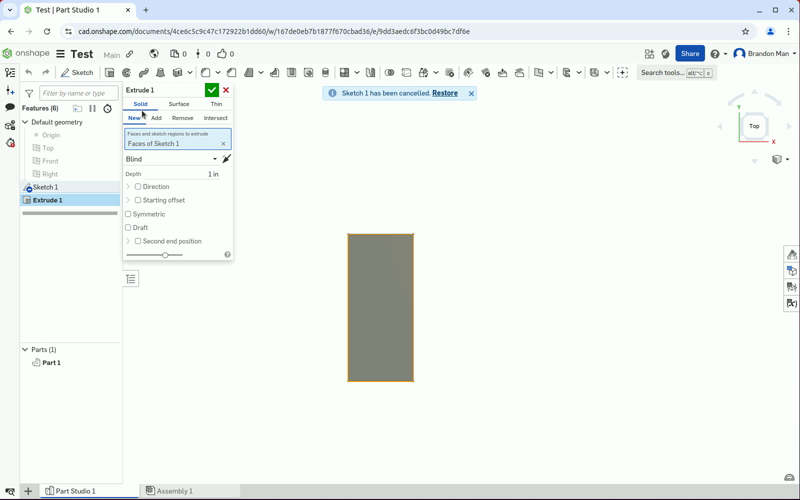
mouse_move(137, 120)
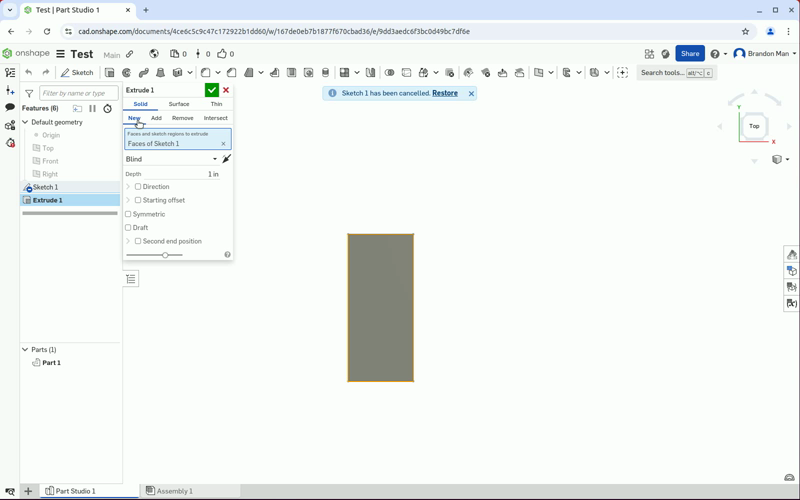
click(137, 120)
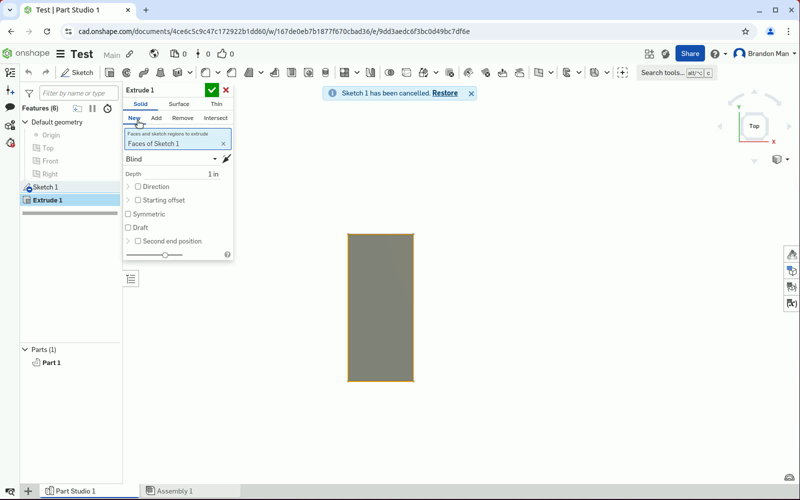
key(tab, 4)
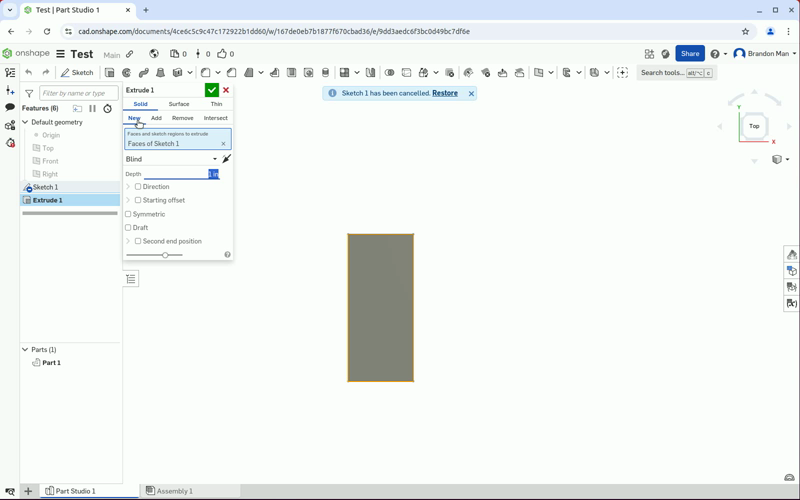
text(19.016)
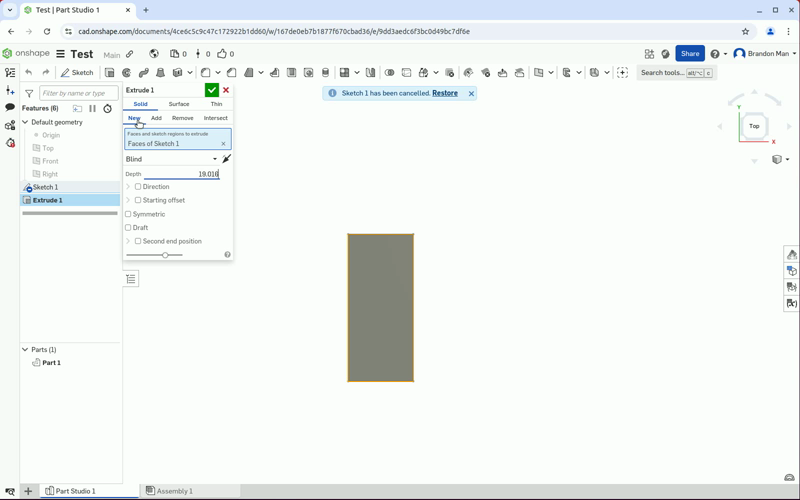
key(enter)
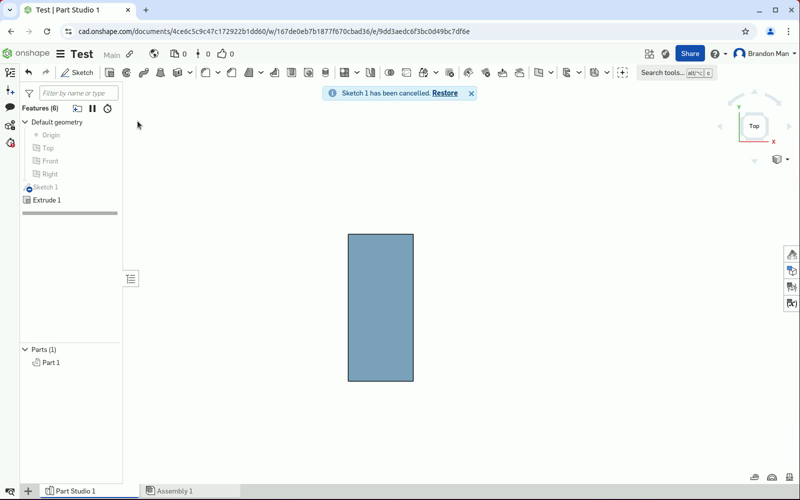
key(shift+h)
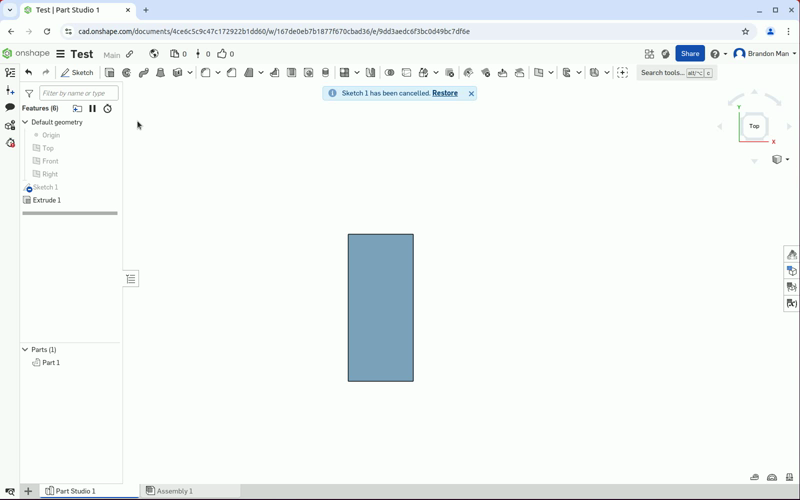
key(shift+h)
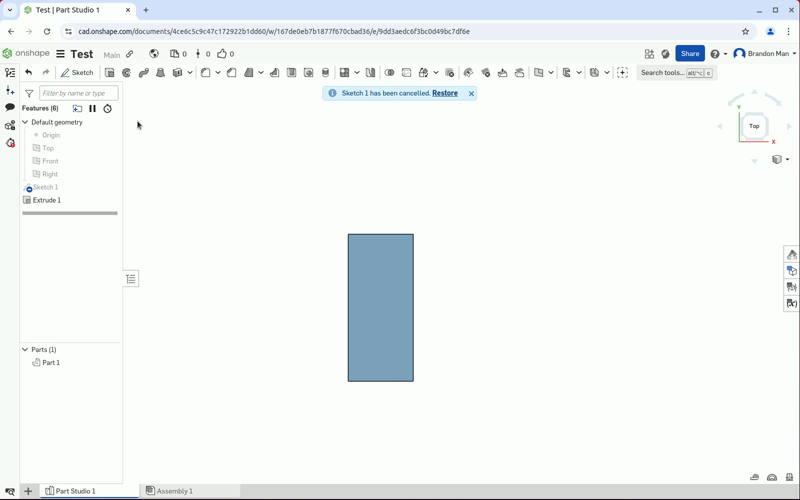
mouse_move(73, 189)
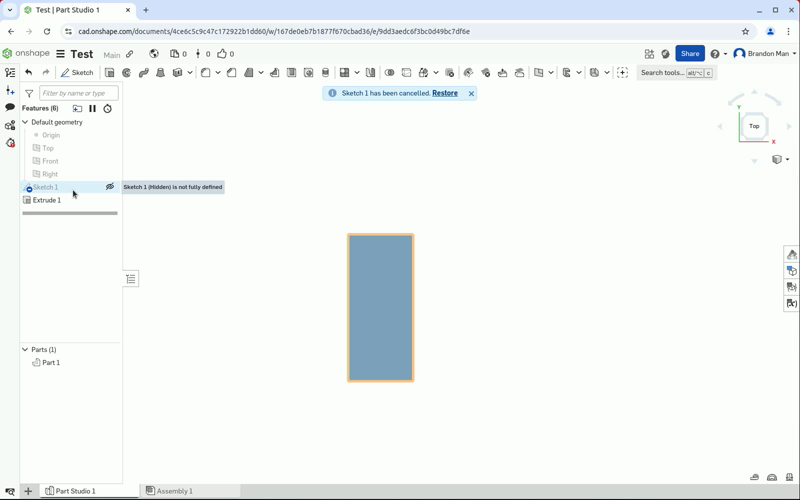
click(73, 189)
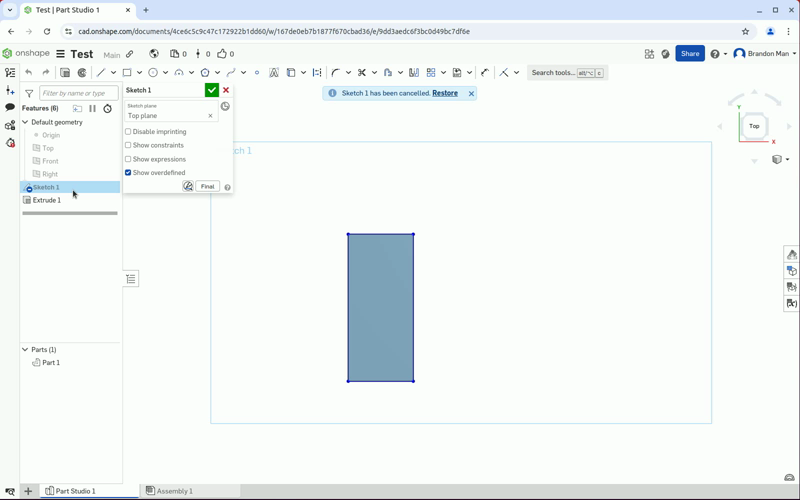
mouse_move(229, 92)
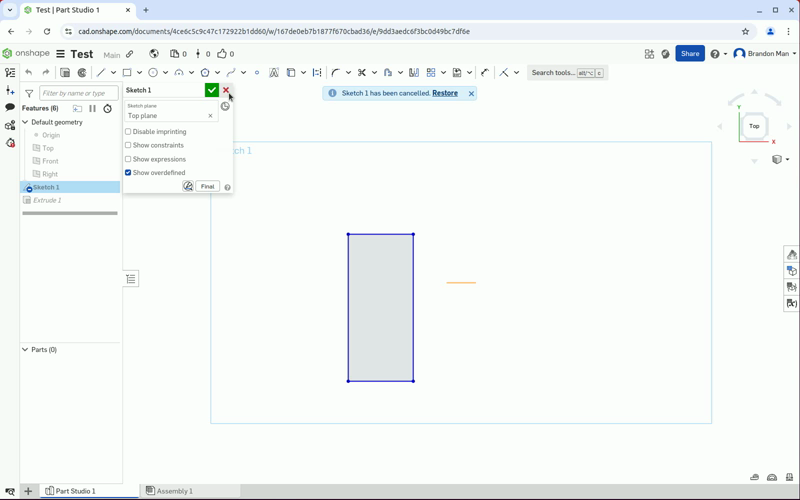
click(229, 92)
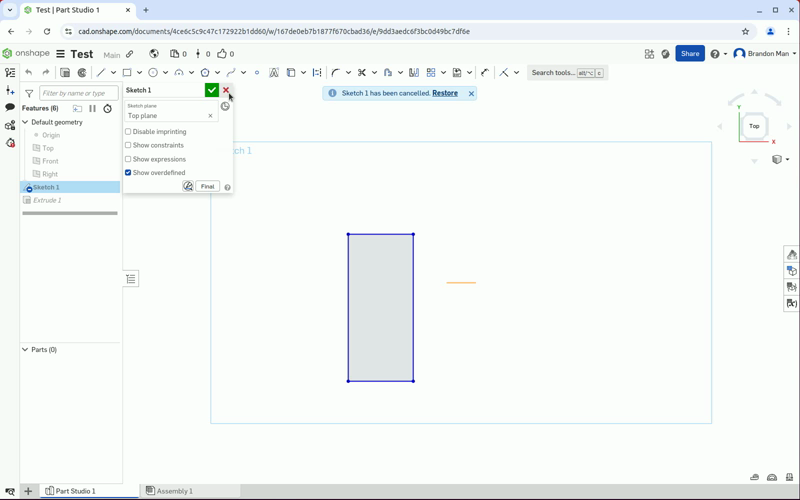
key(shift+s)
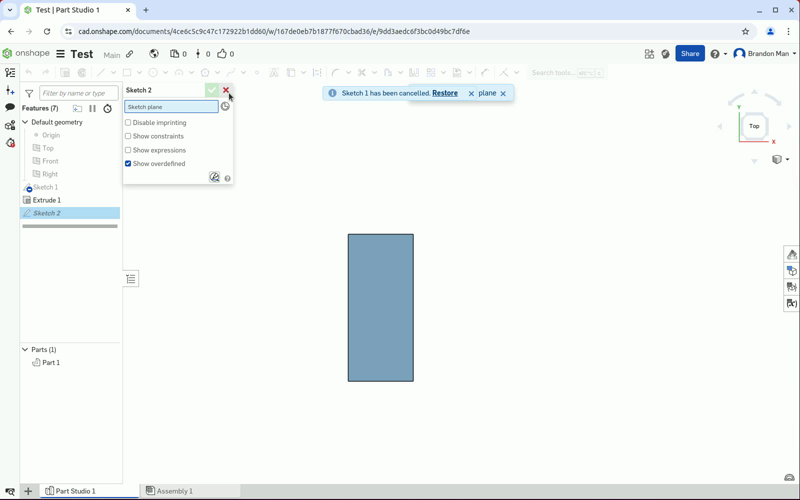
mouse_move(73, 150)
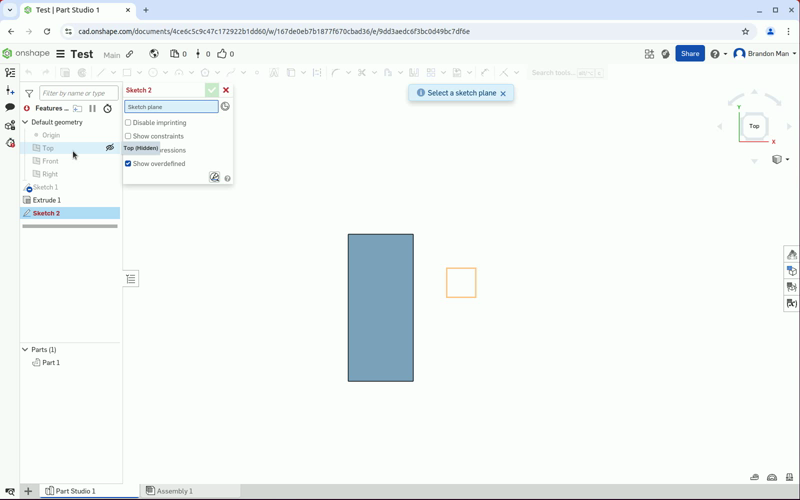
click(73, 150)
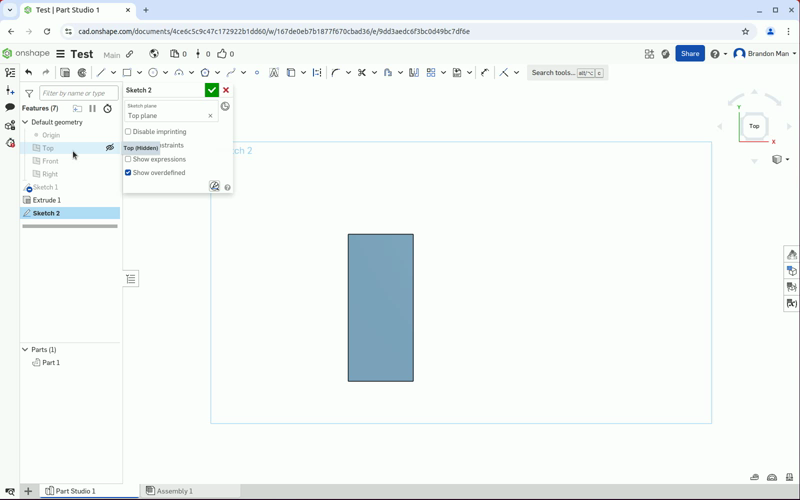
mouse_move(73, 352)
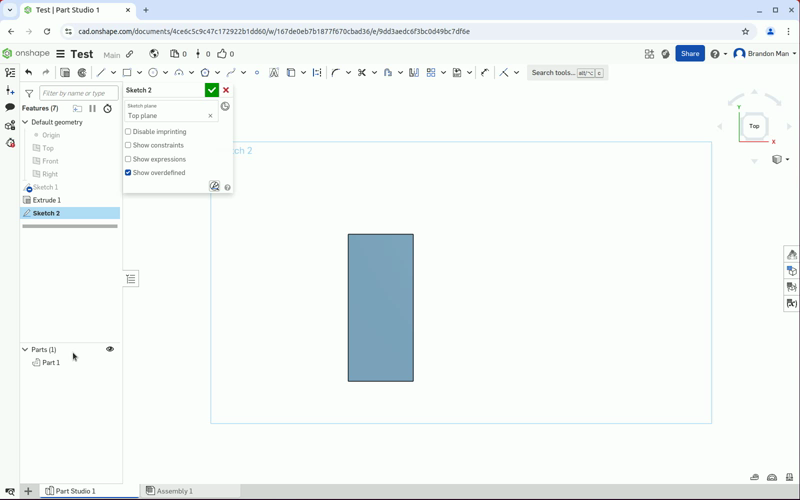
key(y)
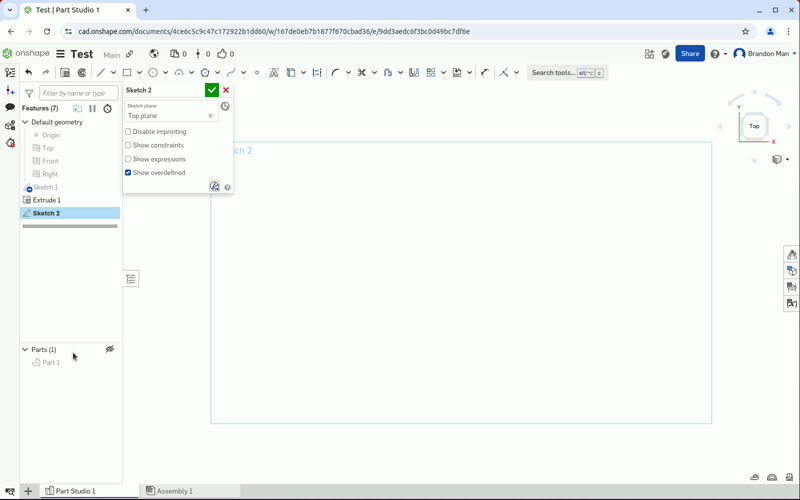
key(l)
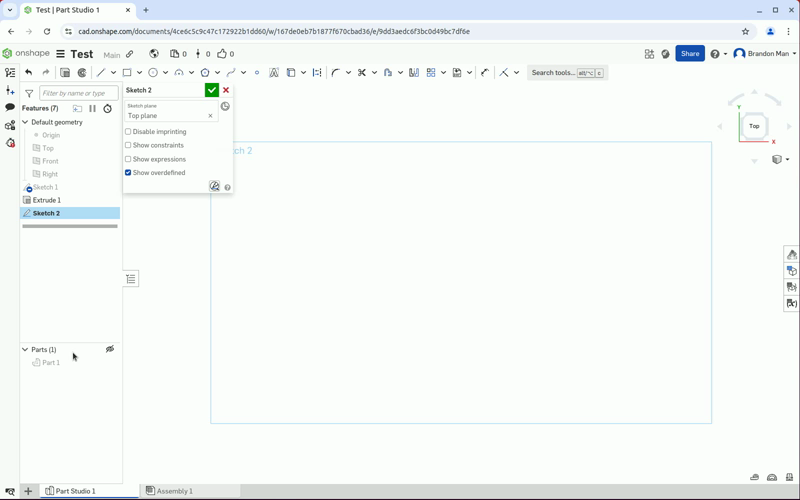
key_down(shift)
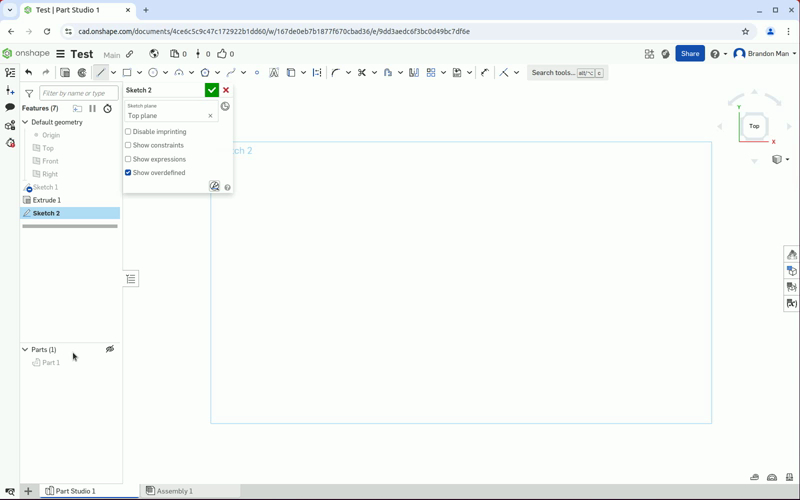
mouse_move(348, 381)
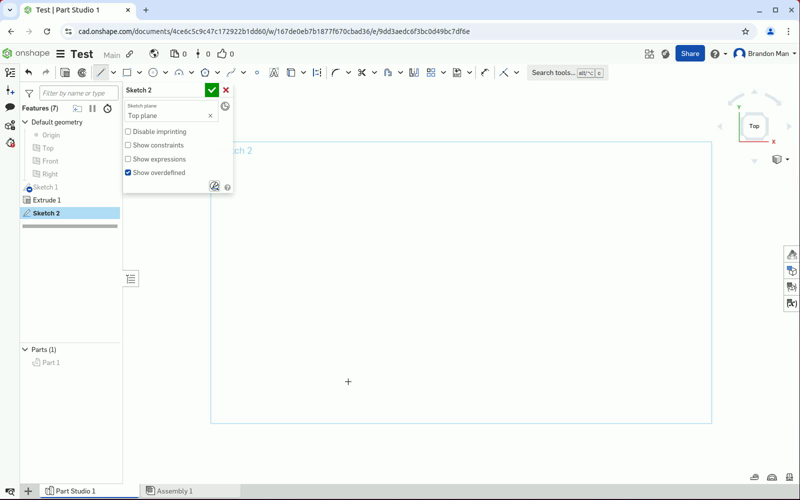
click(348, 381)
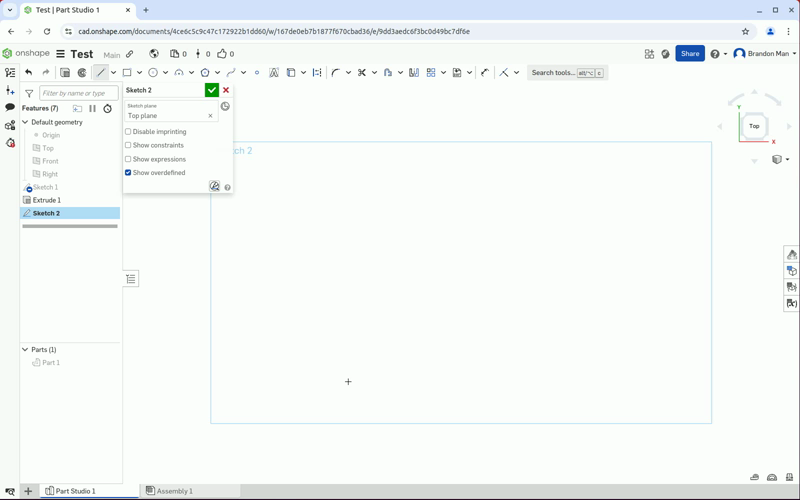
key_up(shift)
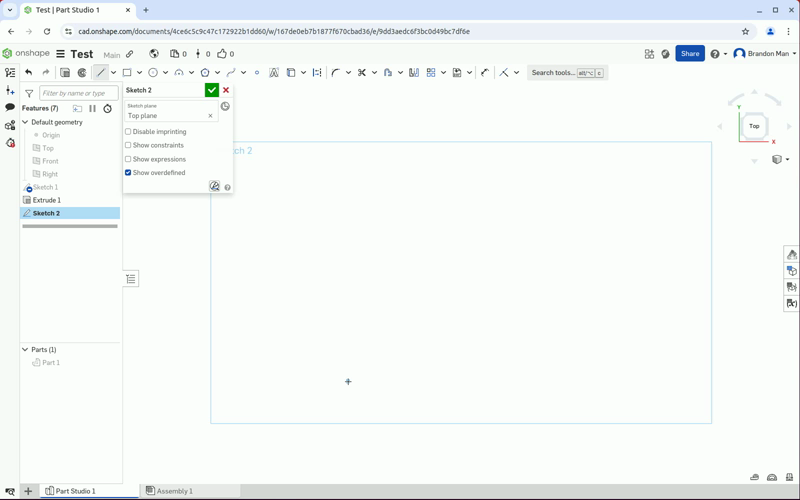
key_down(shift)
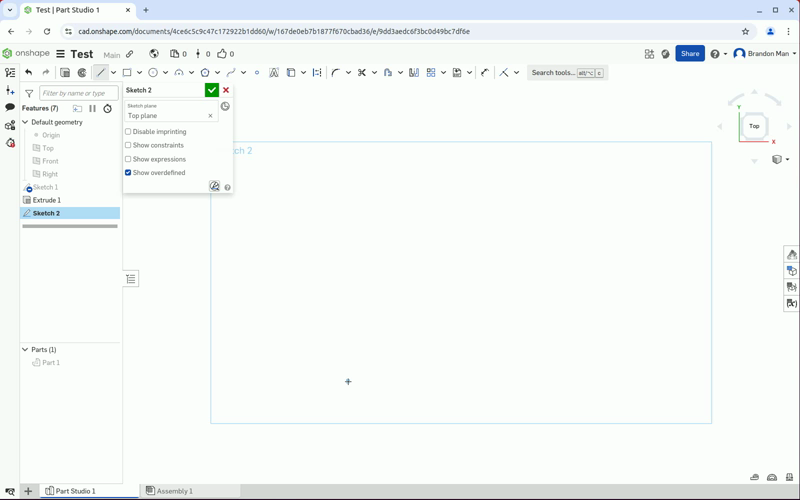
mouse_move(413, 381)
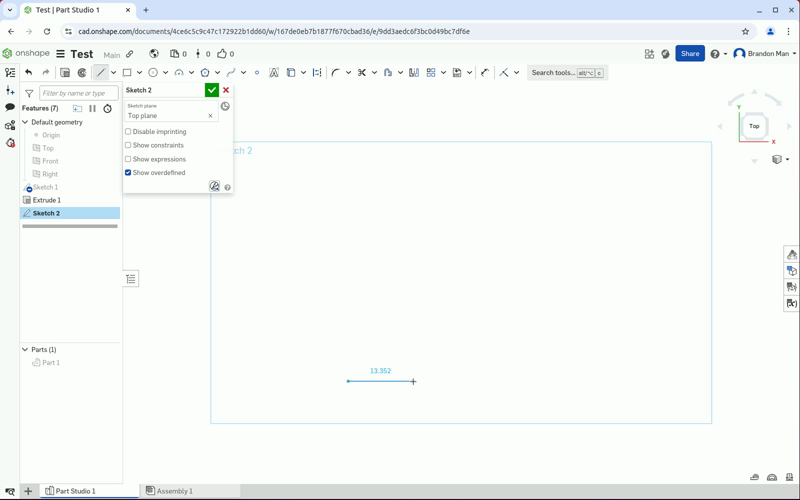
click(413, 381)
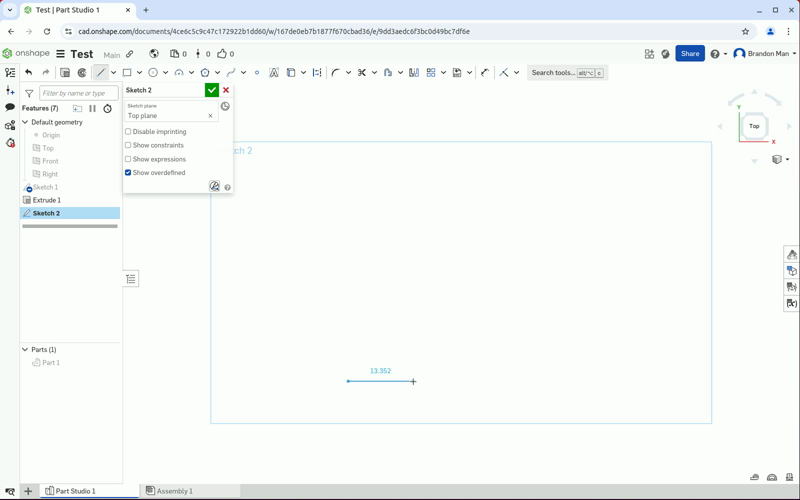
key_up(shift)
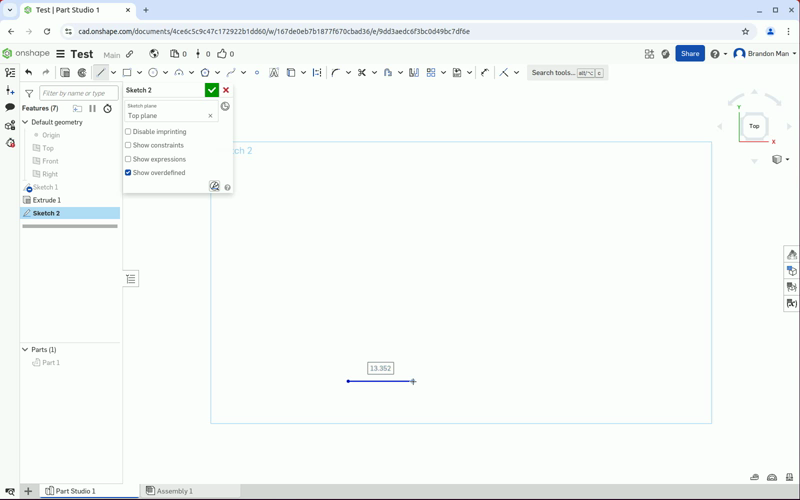
key_down(shift)
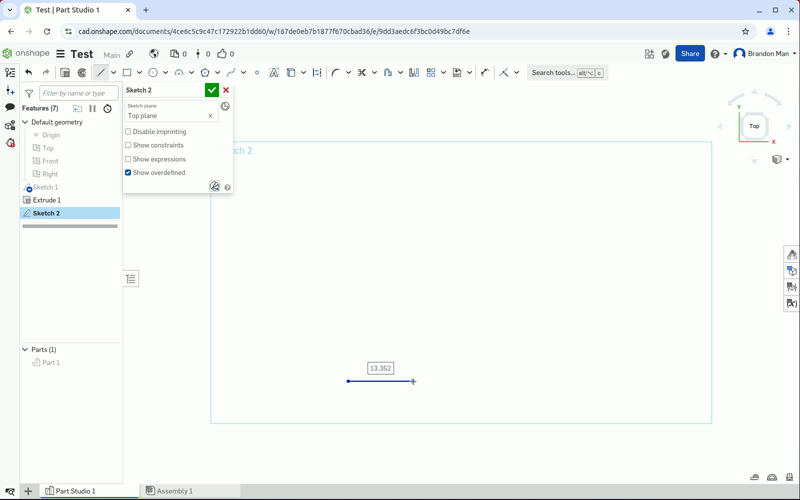
mouse_move(413, 234)
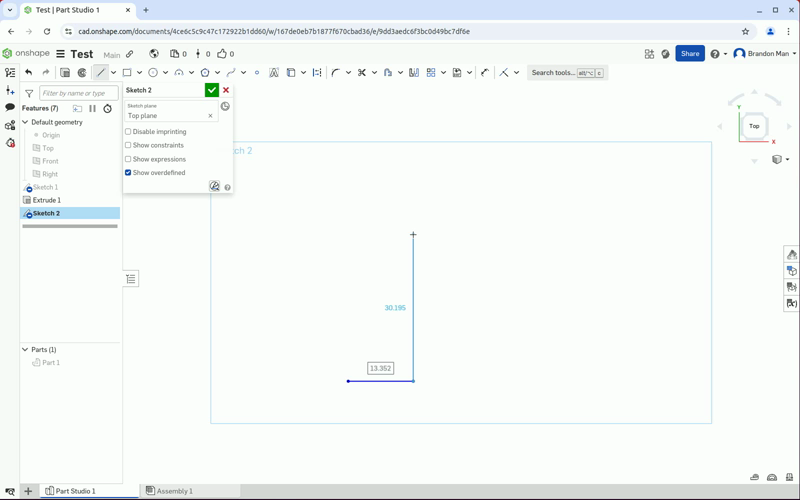
click(413, 234)
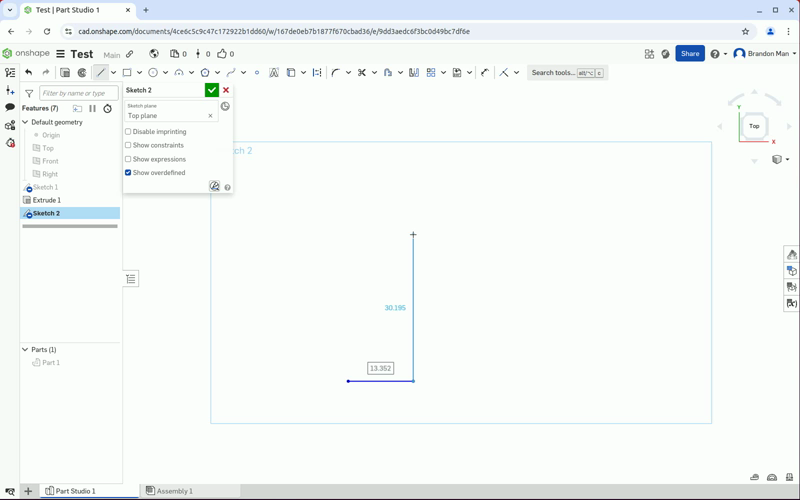
key_up(shift)
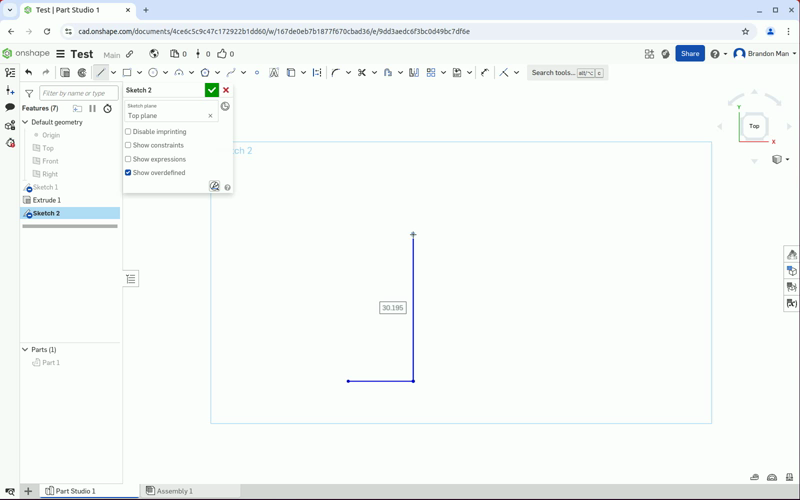
key_down(shift)
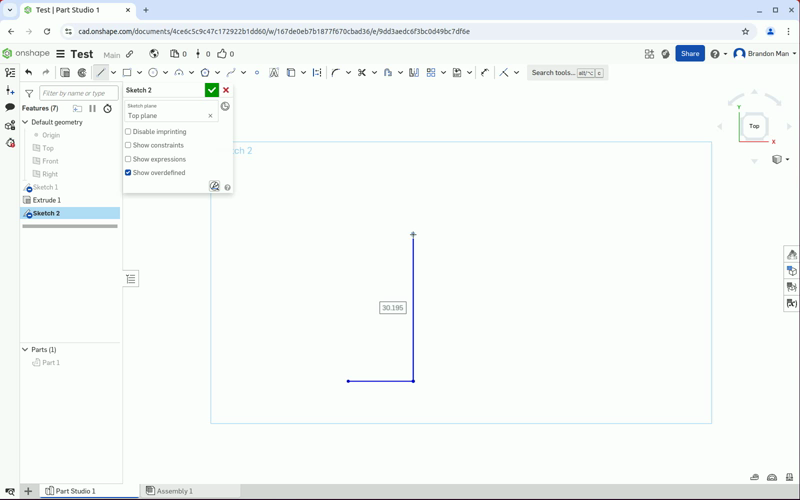
mouse_move(348, 234)
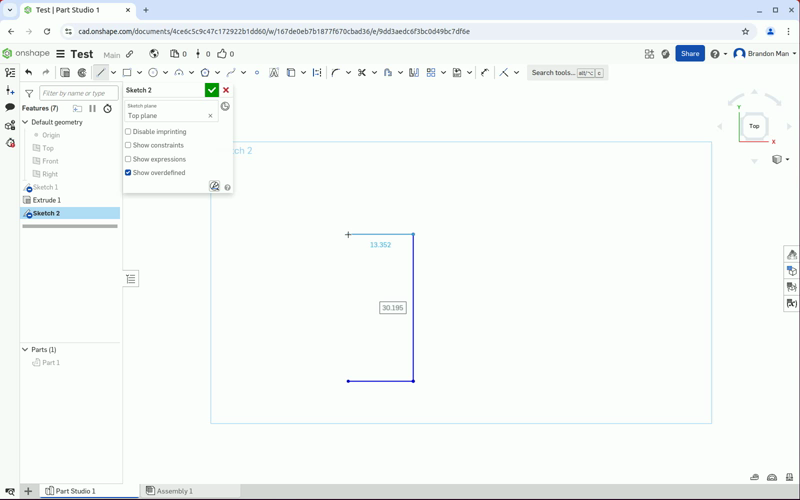
click(348, 234)
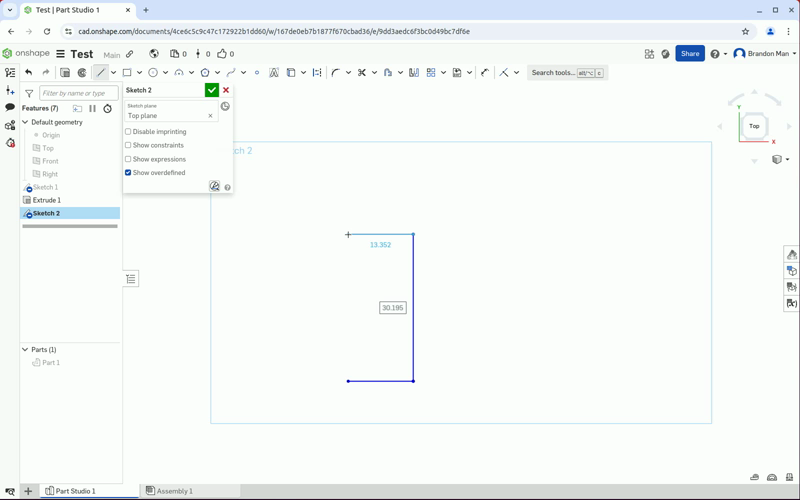
key_up(shift)
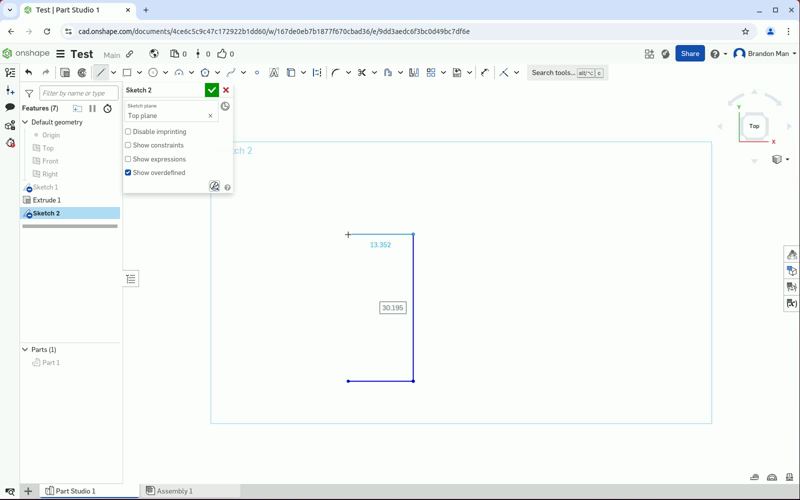
key_down(shift)
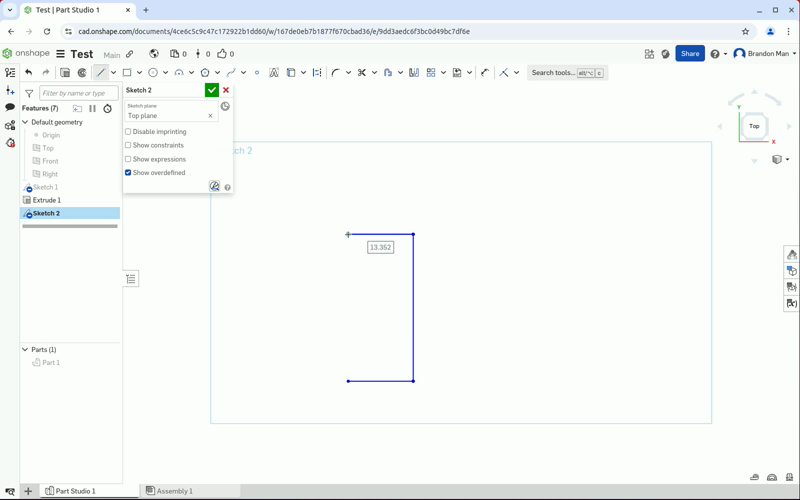
mouse_move(348, 381)
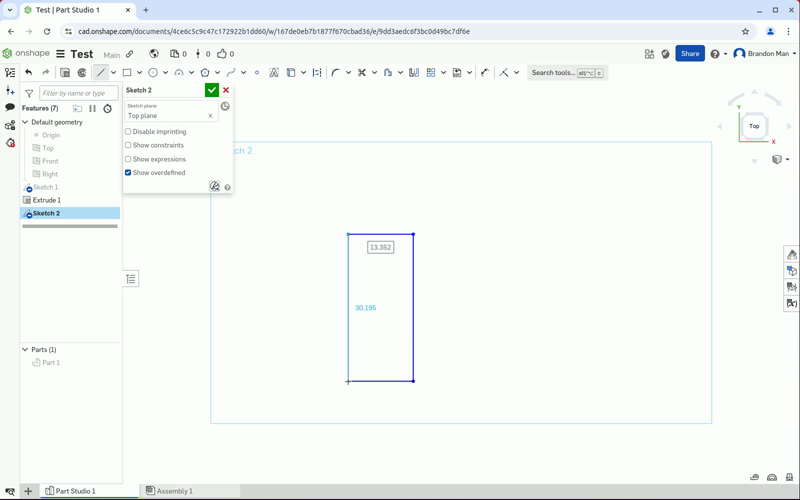
key_up(shift)
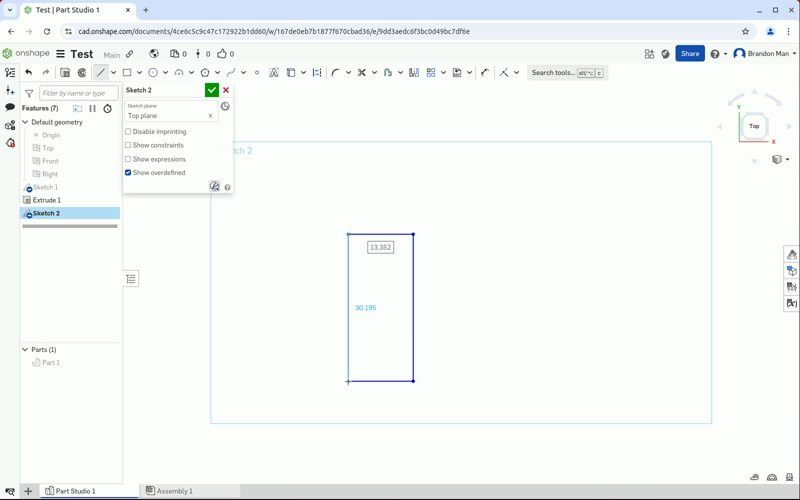
click(348, 381)
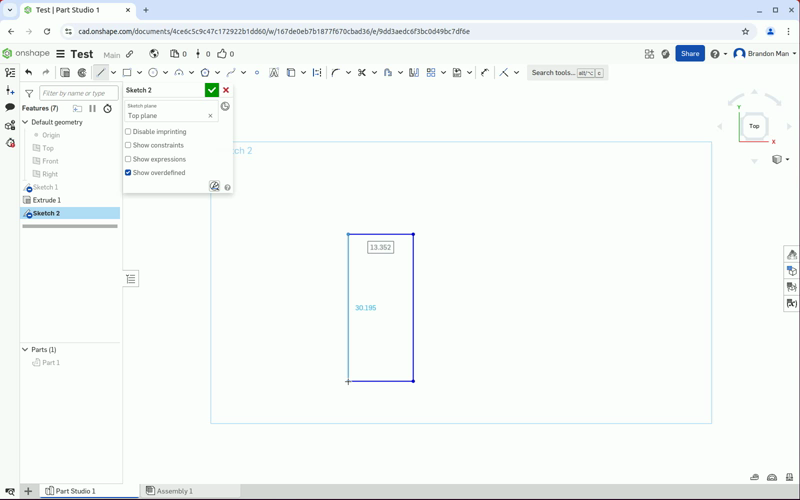
key(esc)
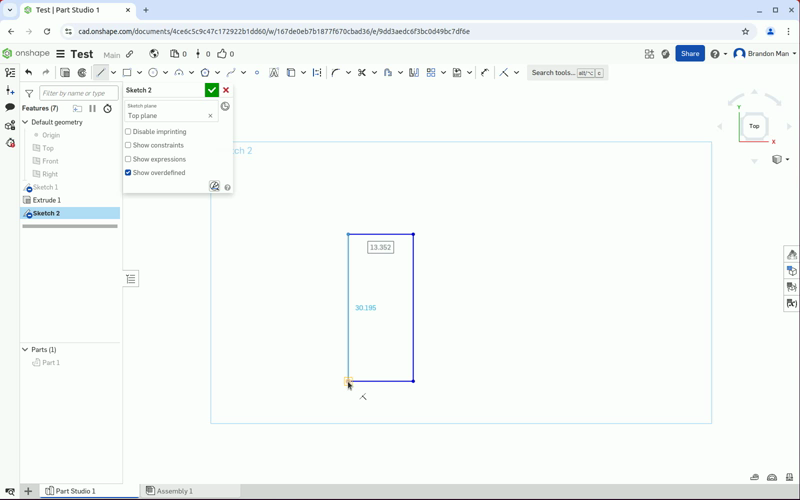
mouse_move(364, 304)
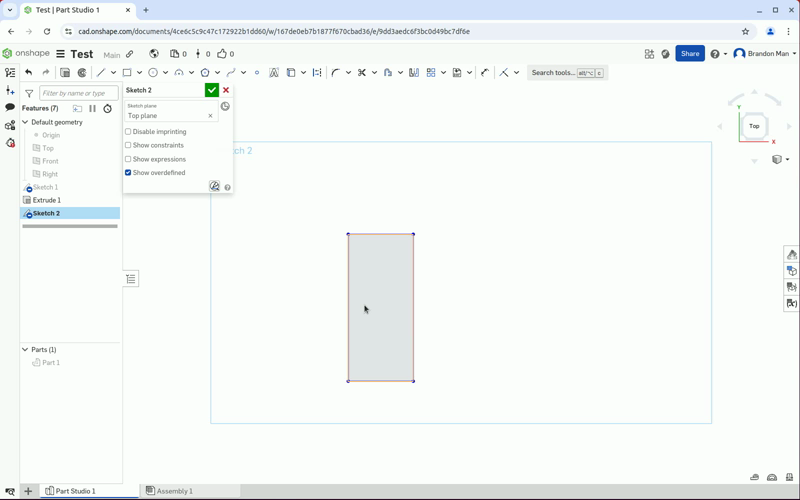
click(364, 304)
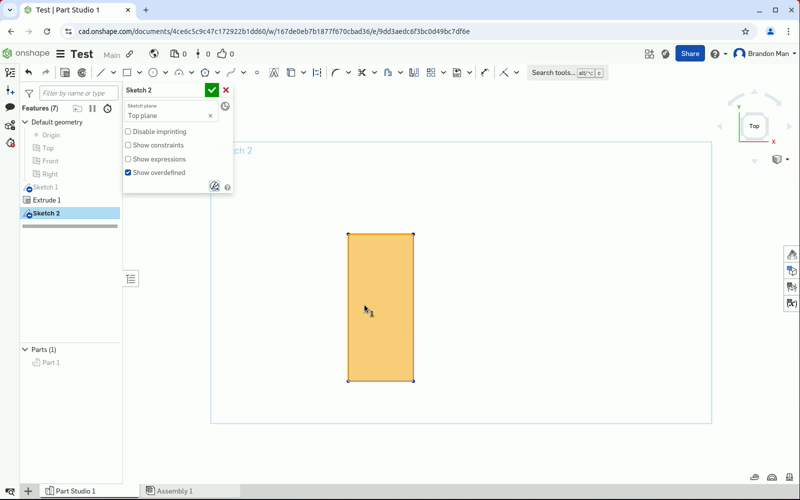
mouse_move(73, 352)
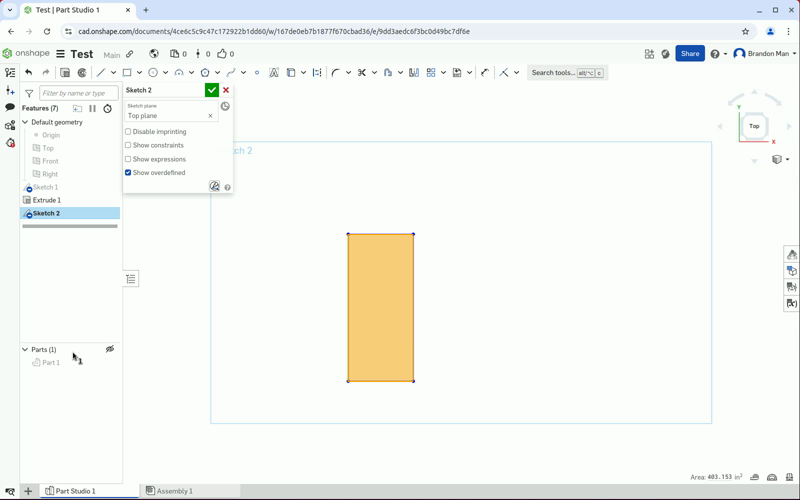
key(shift+y)
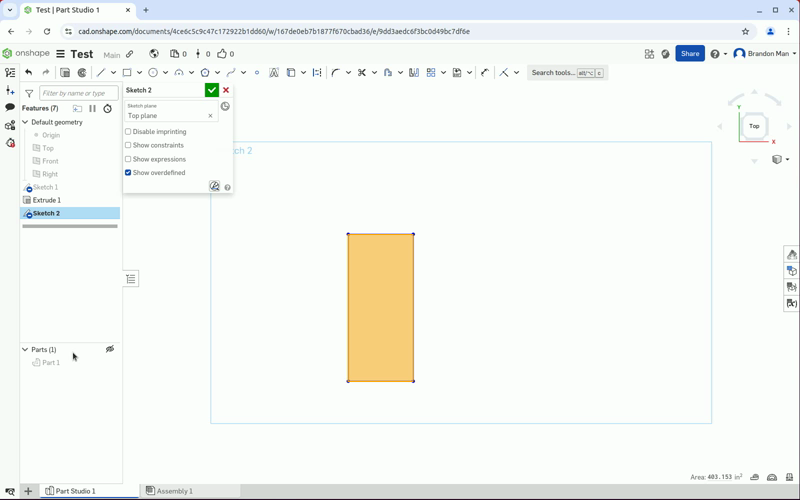
key(shift+e)
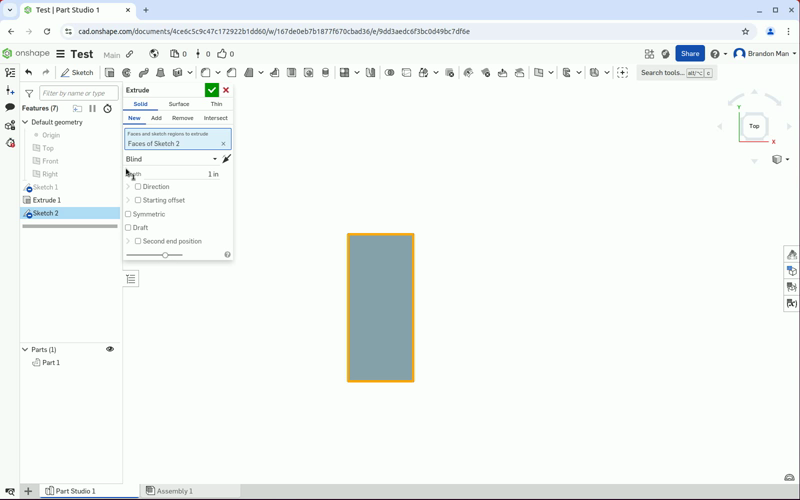
mouse_move(143, 106)
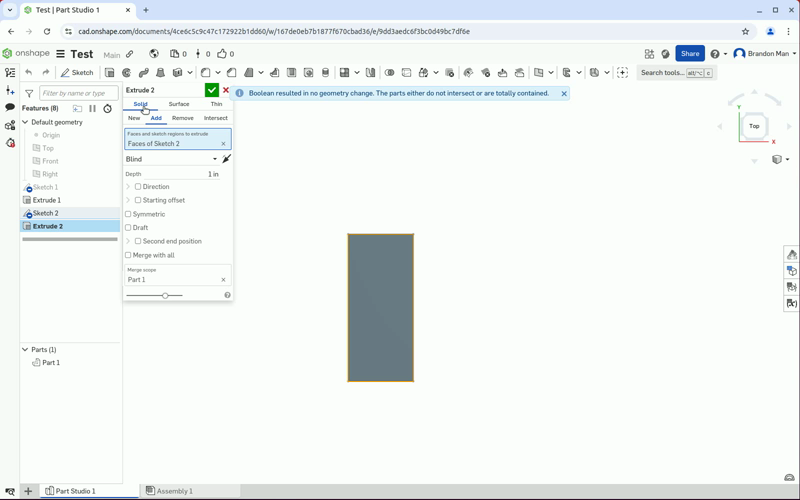
click(143, 106)
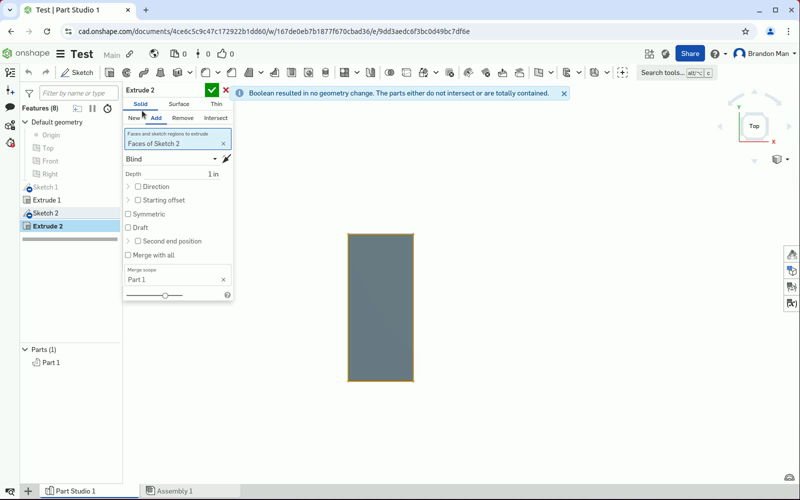
mouse_move(137, 120)
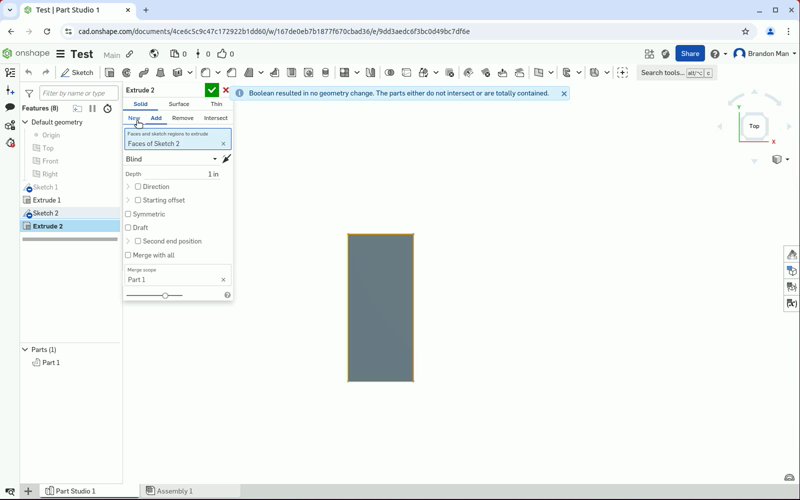
click(137, 120)
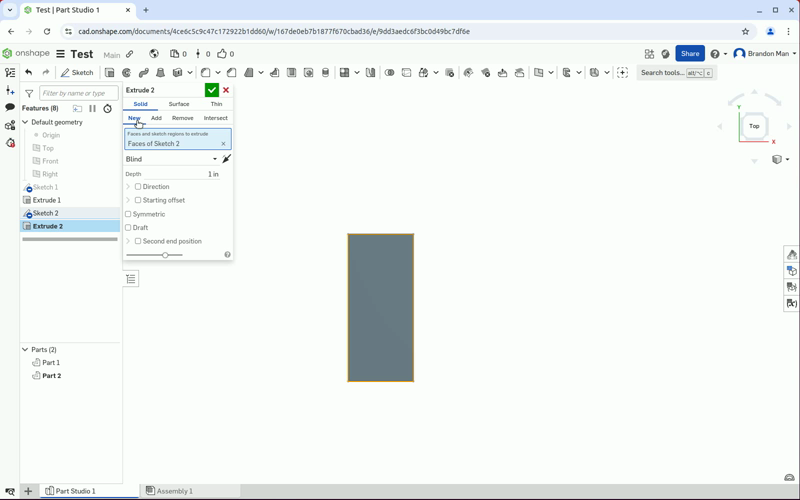
key(tab, 4)
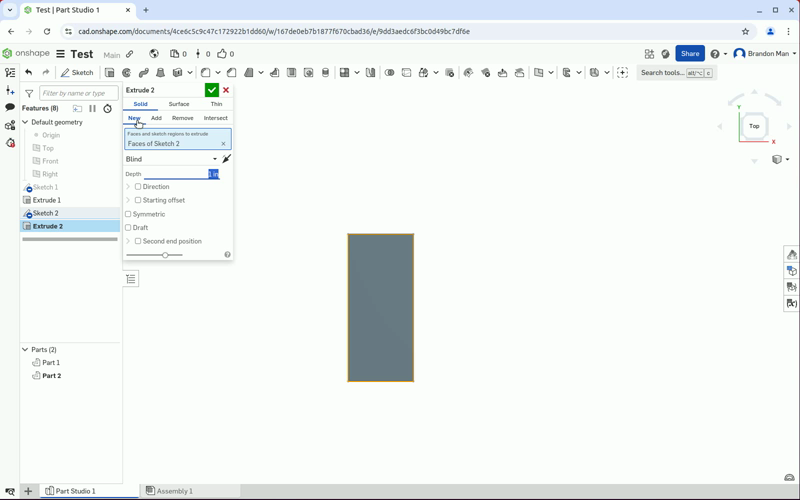
text(19.016)
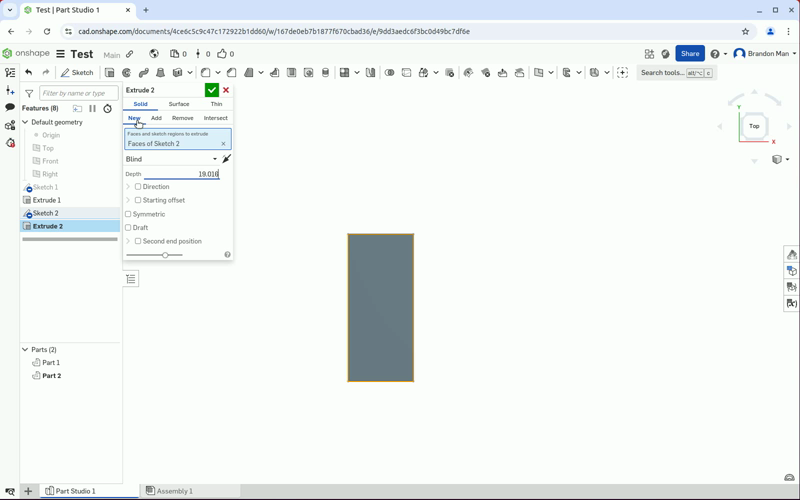
key(enter)
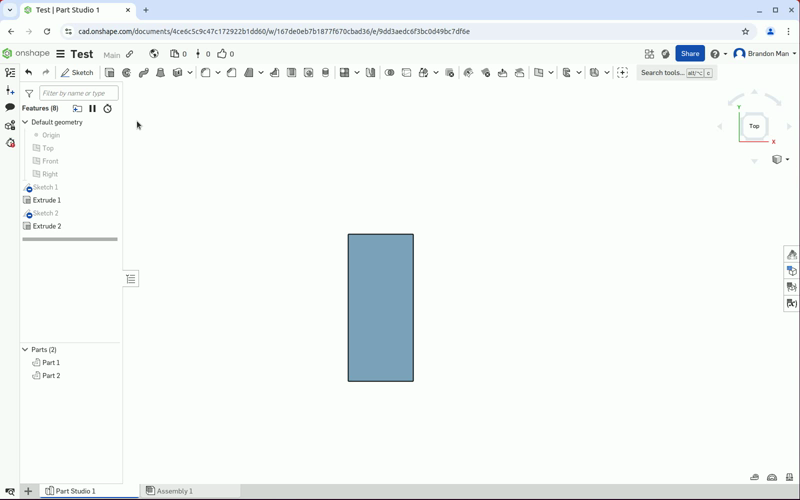
key(shift+h)
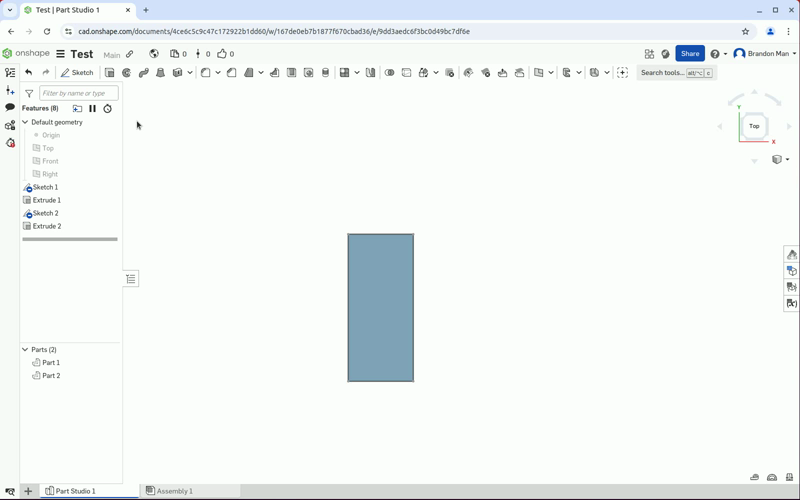
key(shift+h)
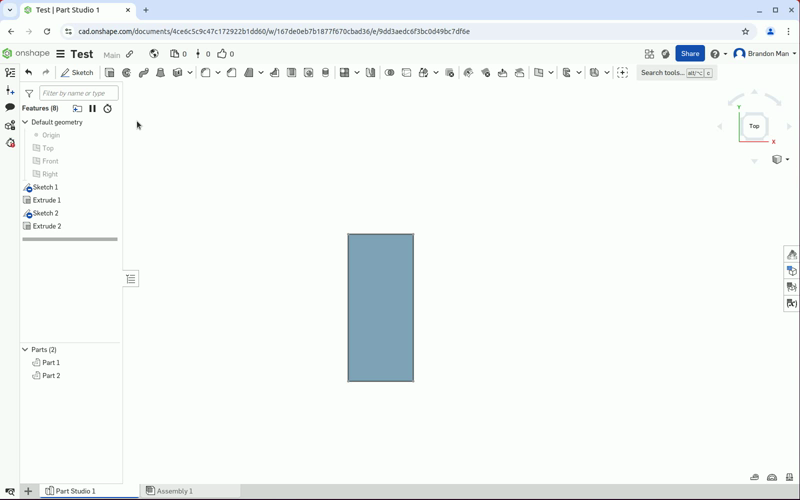
key(shift+7)
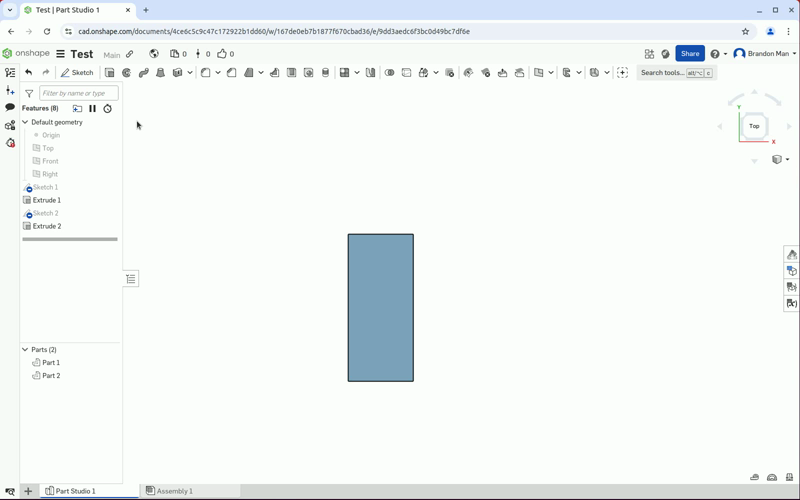
key(up, 3)
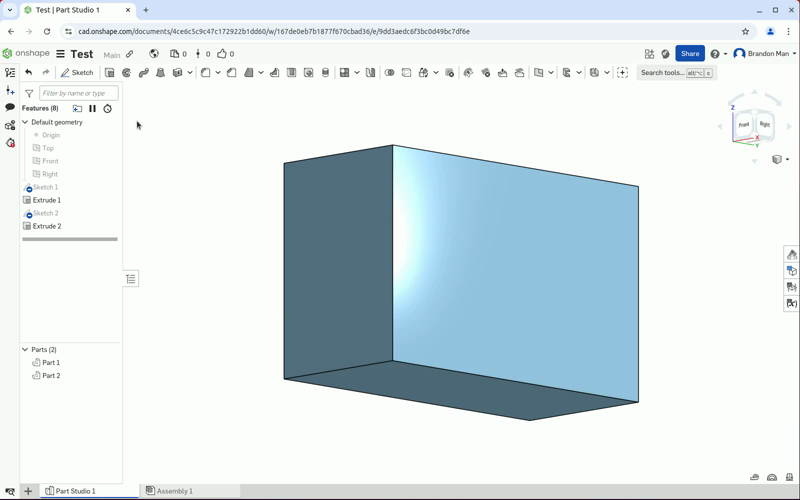
key(left, 3)
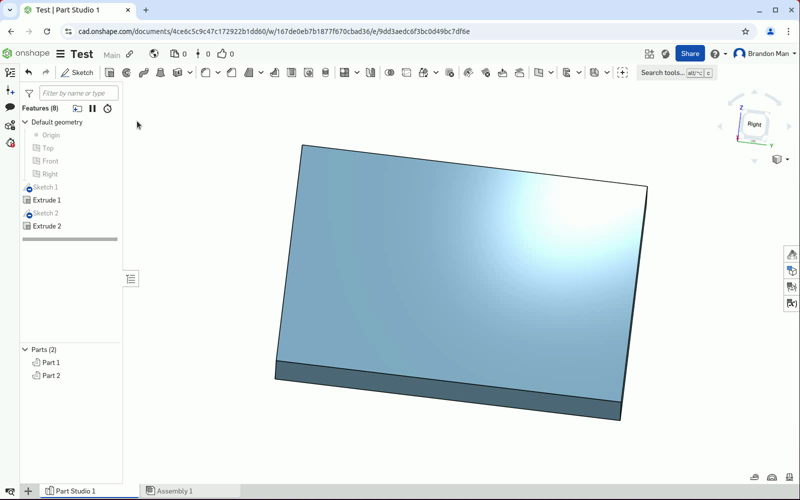
key(right, 3)
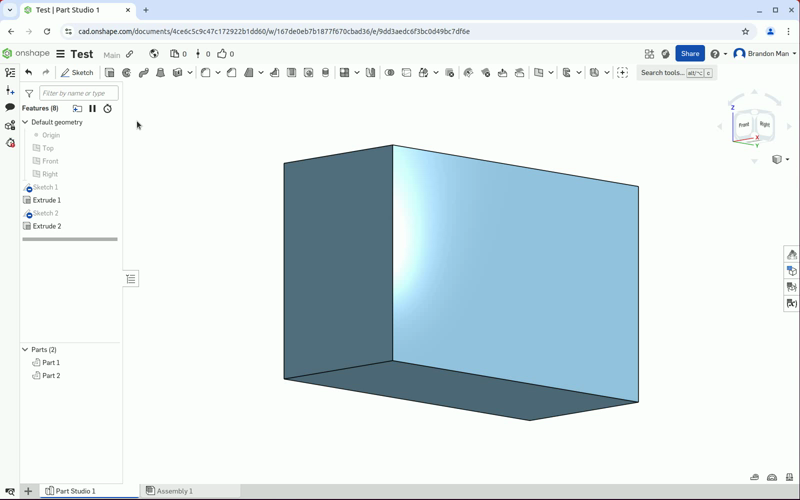
key(down, 3)
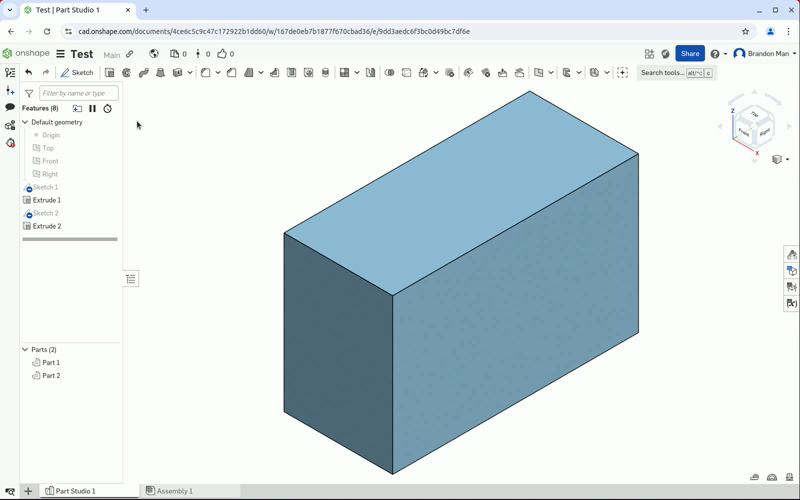
mouse_move(73, 189)
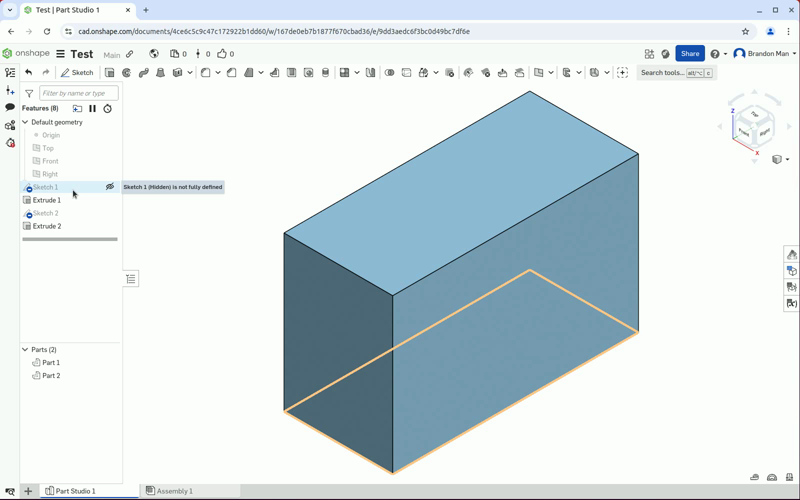
click(73, 189)